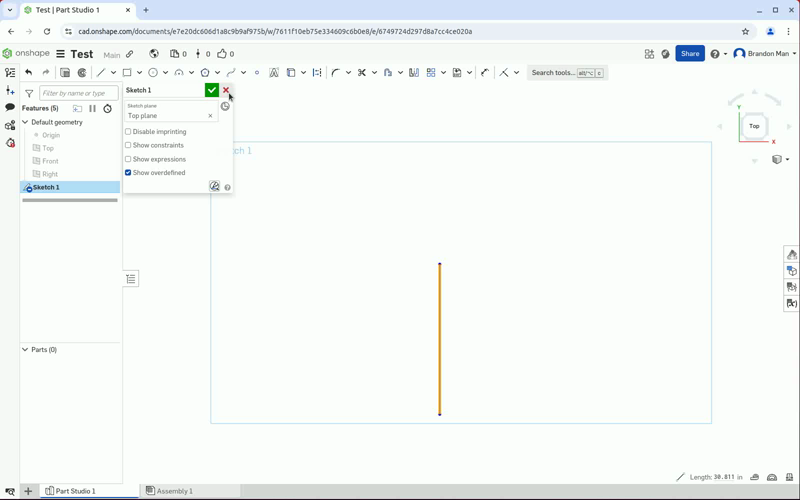
key(shift+h)
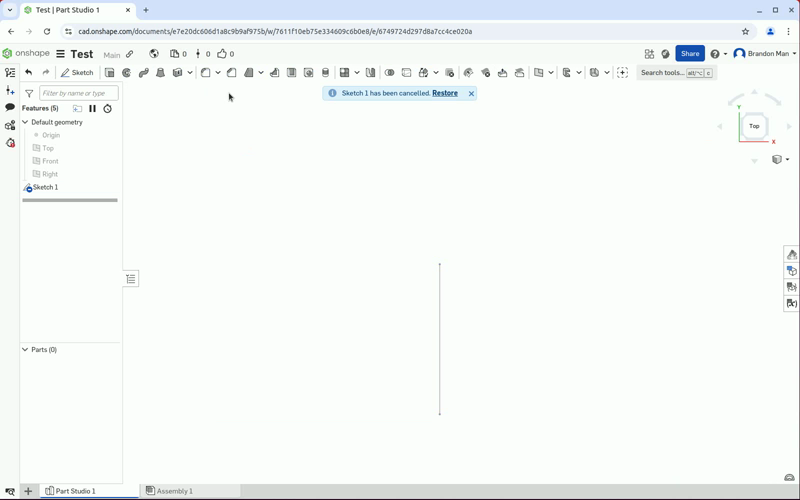
key(shift+s)
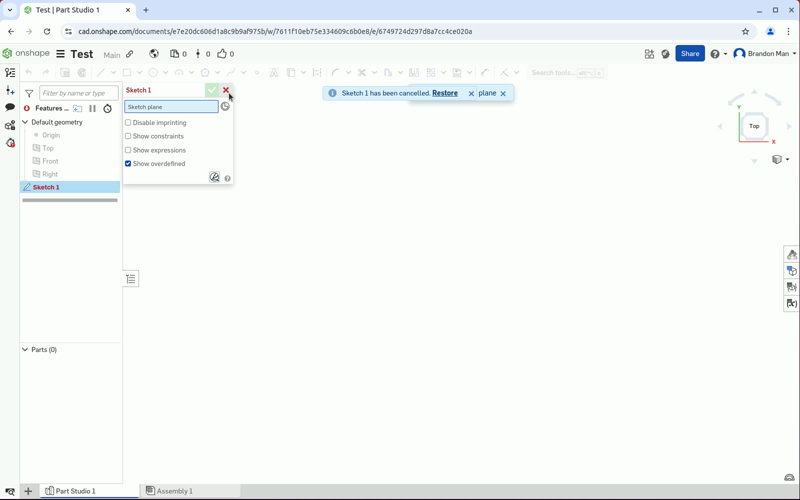
mouse_move(73, 150)
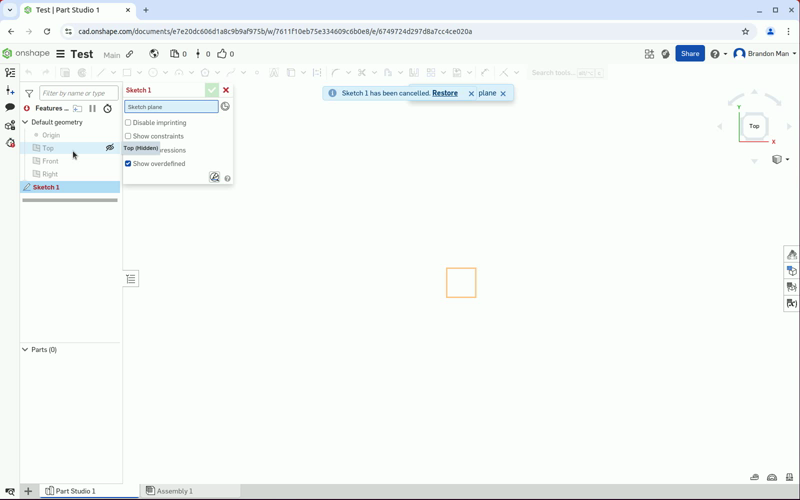
click(73, 150)
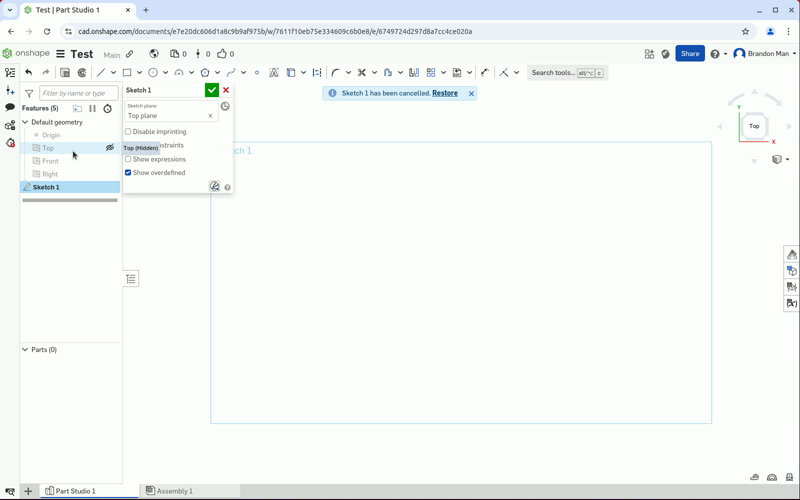
mouse_move(73, 352)
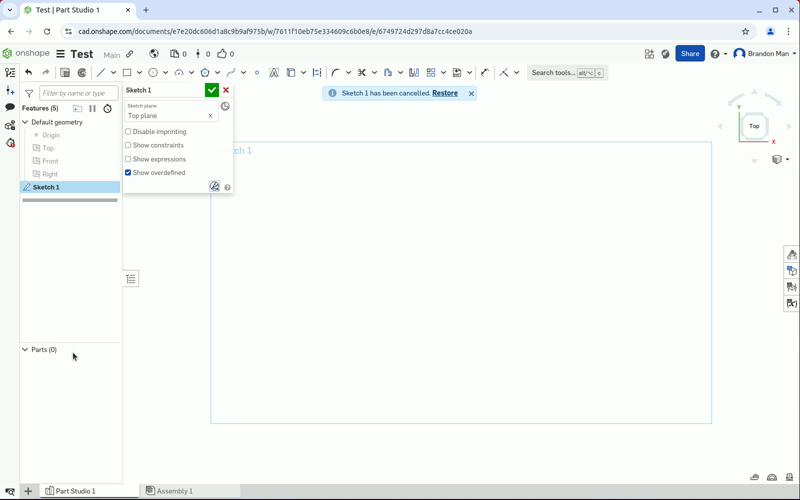
key(y)
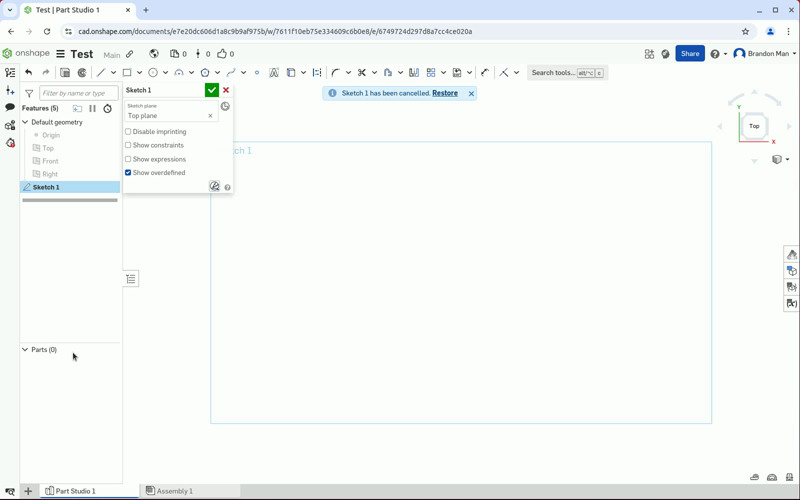
key(l)
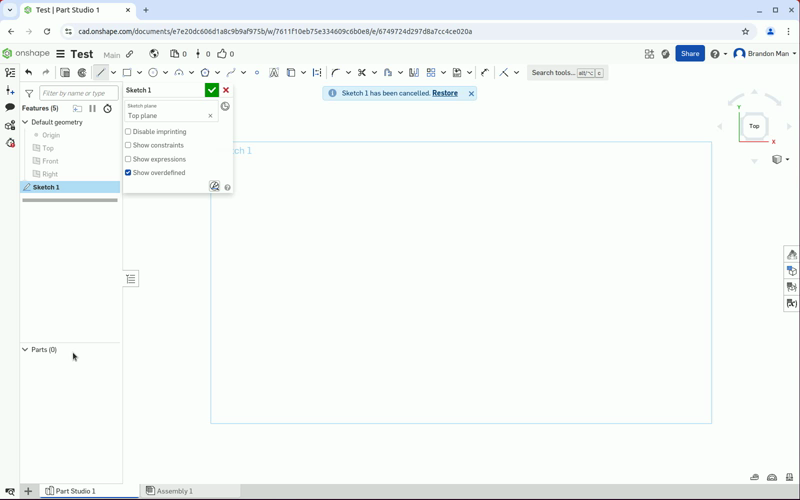
key_down(shift)
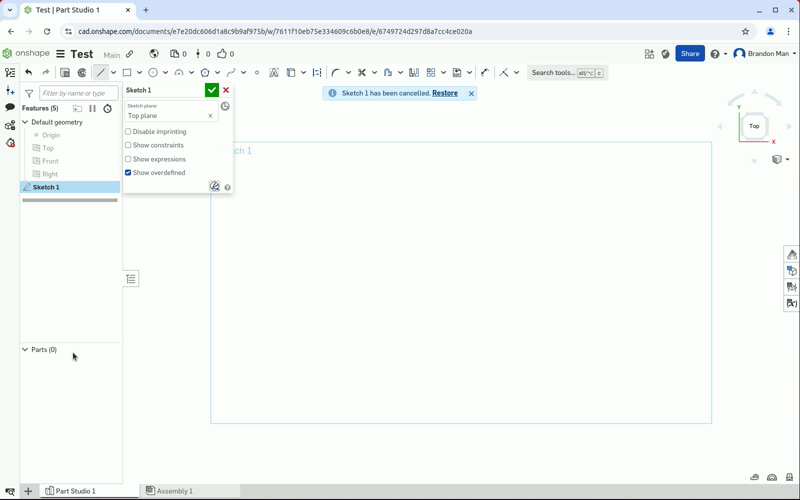
mouse_move(348, 320)
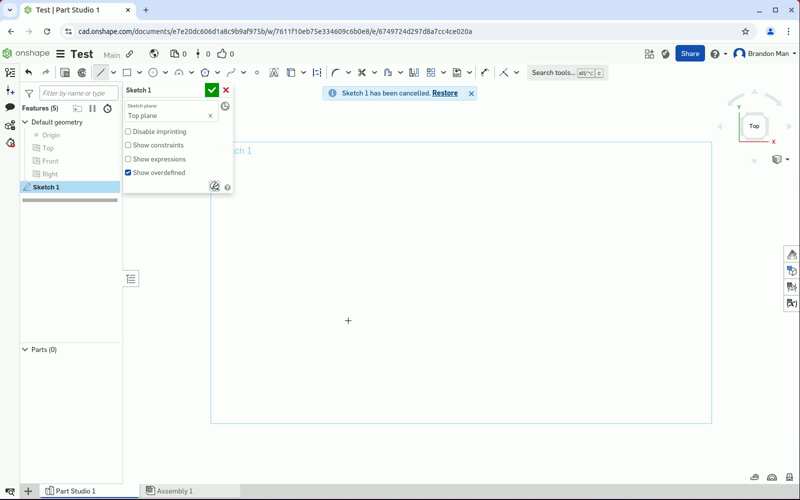
click(348, 320)
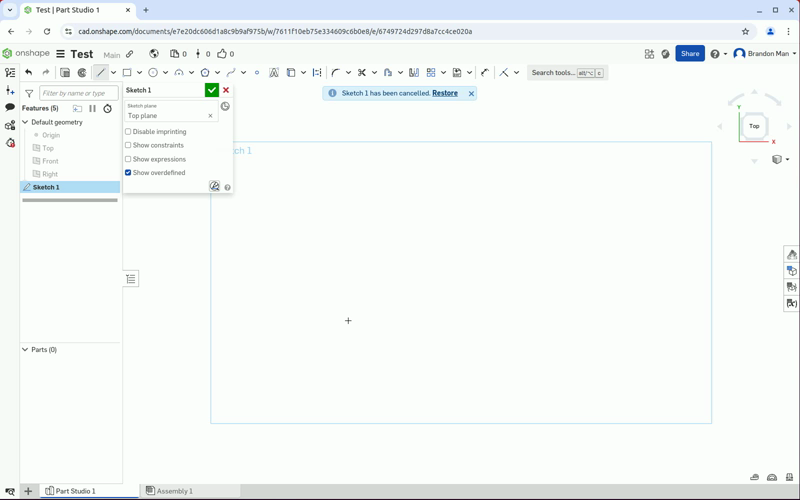
key_up(shift)
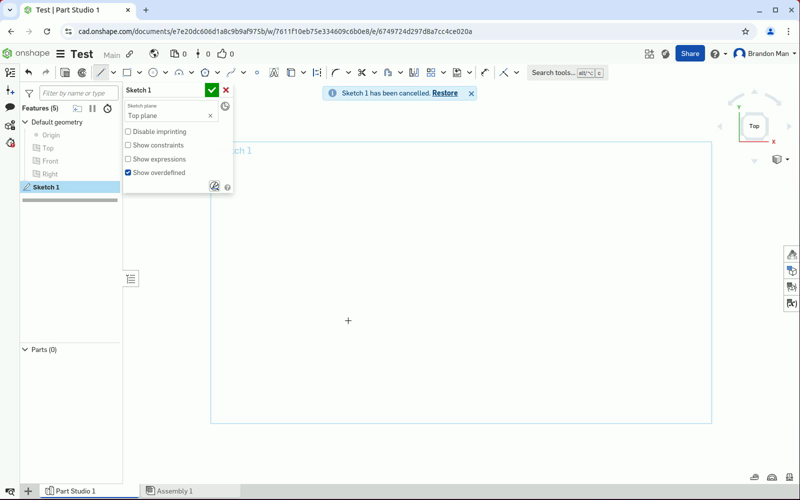
key_down(shift)
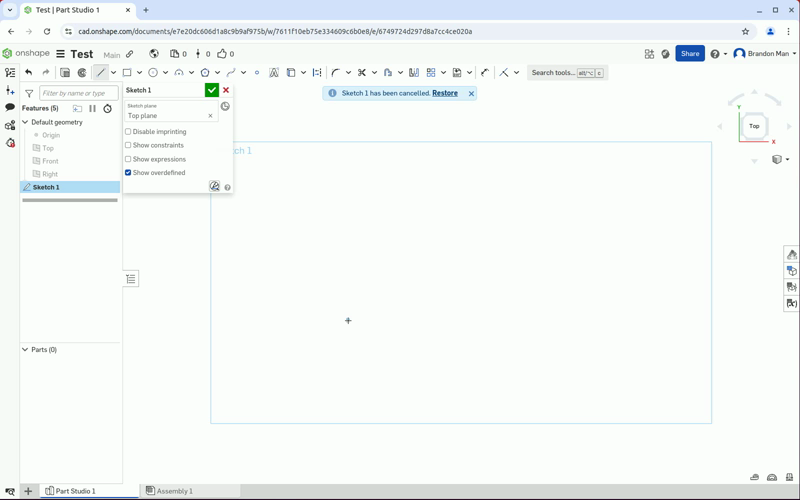
mouse_move(498, 320)
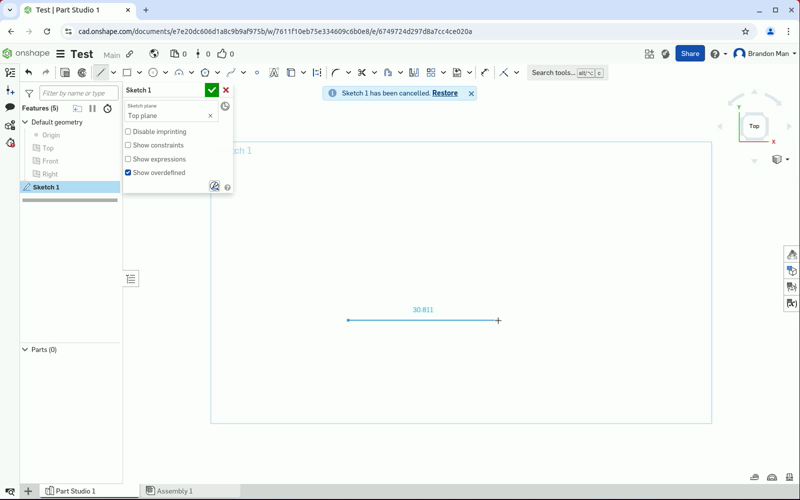
click(498, 320)
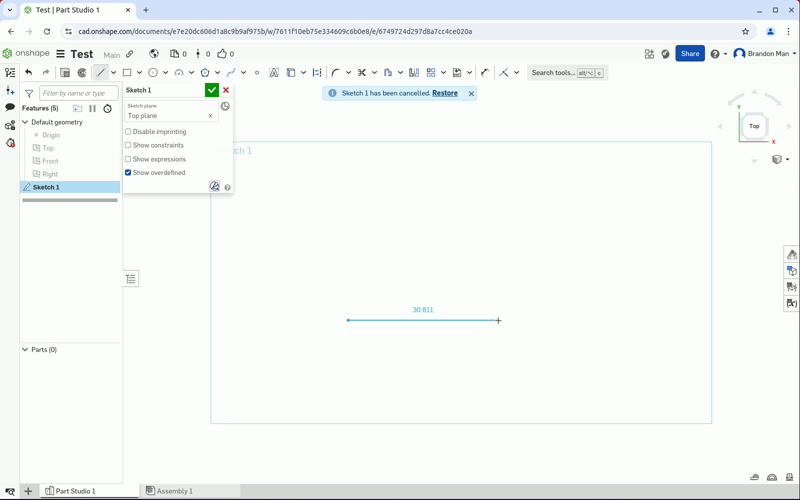
key_up(shift)
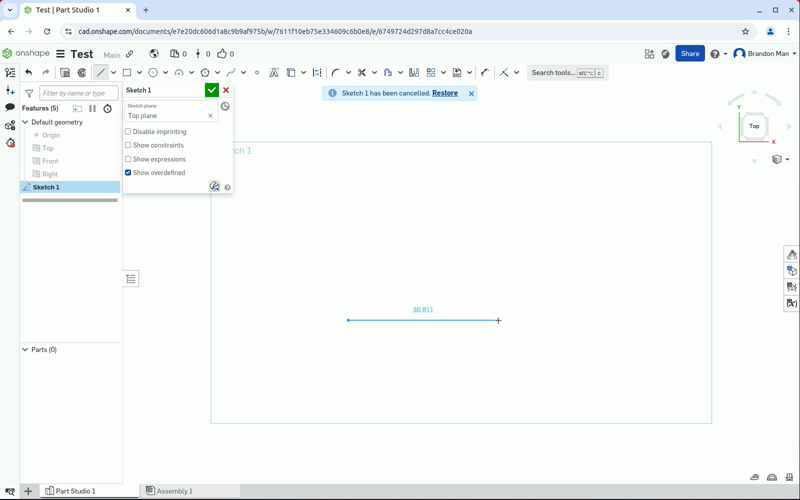
key_down(shift)
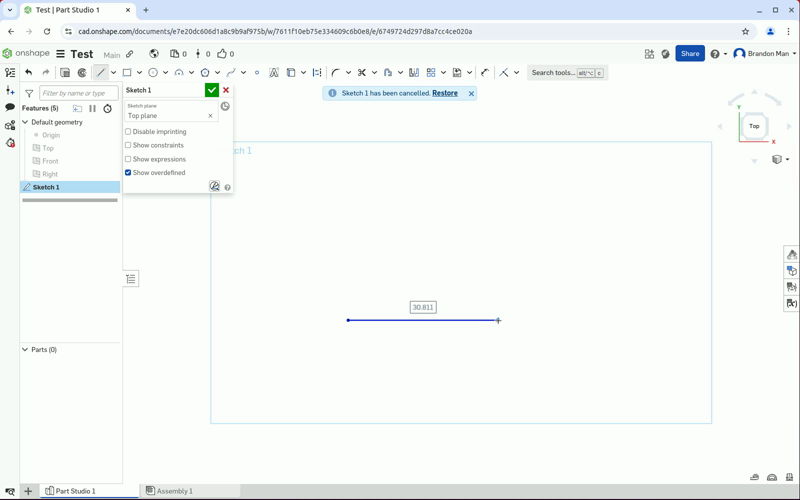
mouse_move(498, 244)
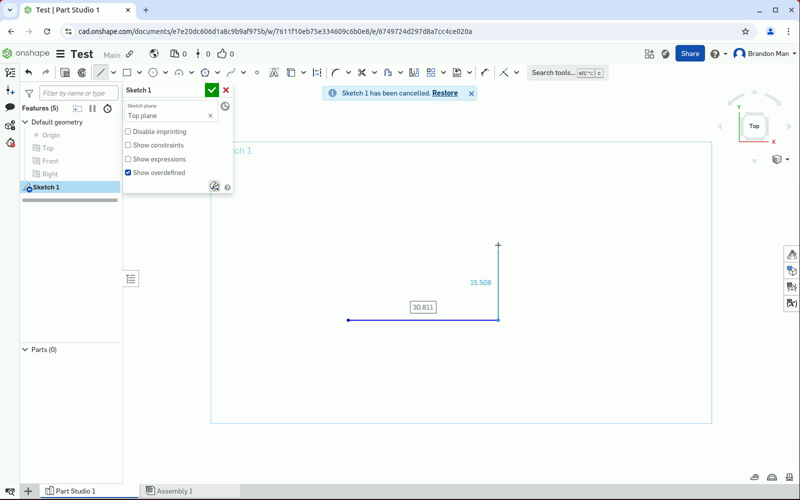
click(498, 244)
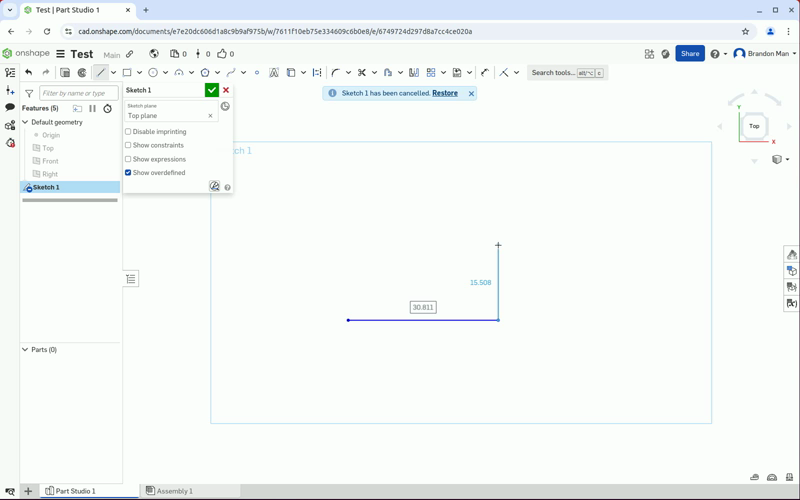
key_up(shift)
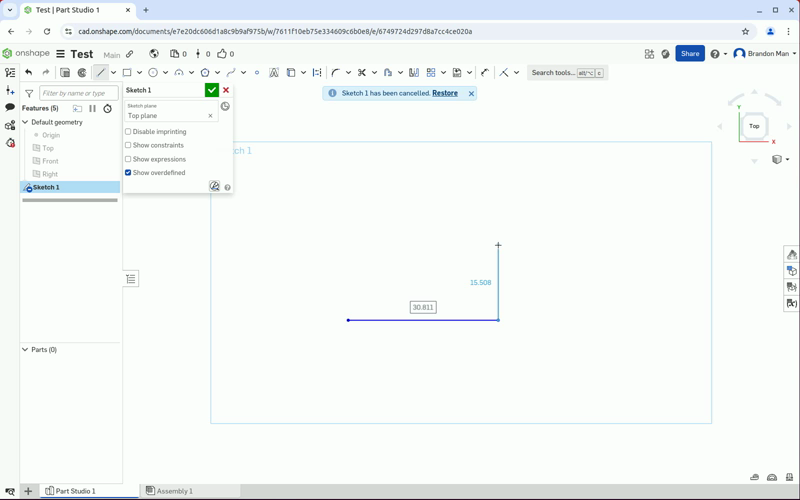
key_down(shift)
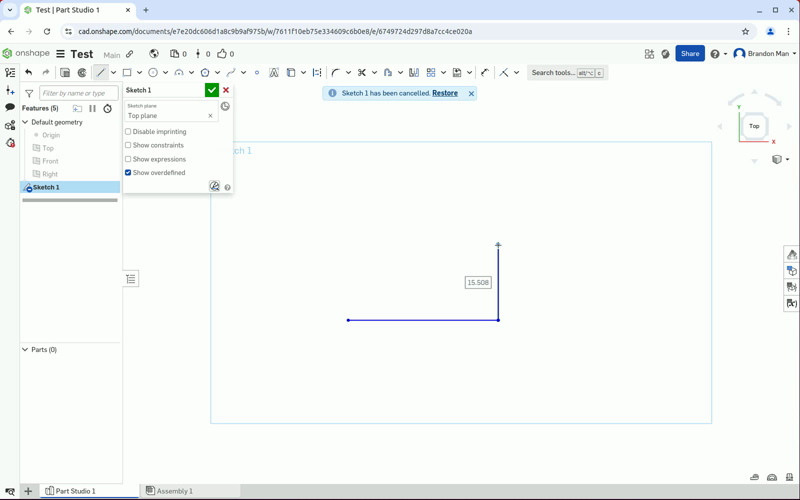
mouse_move(348, 244)
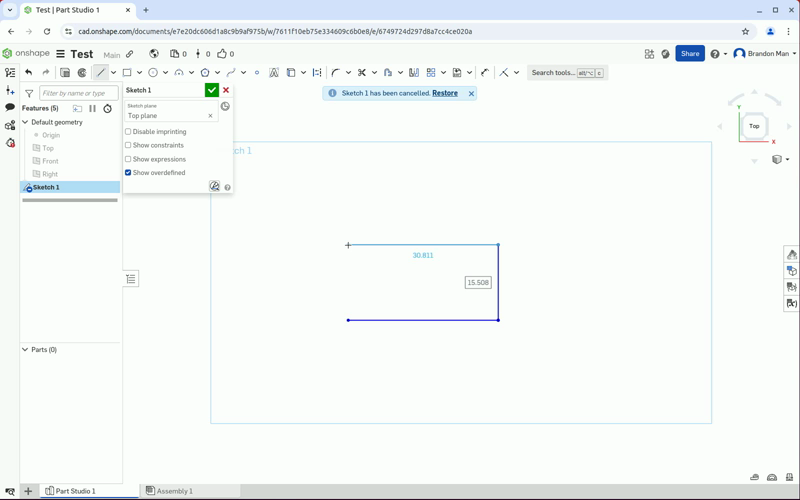
click(348, 244)
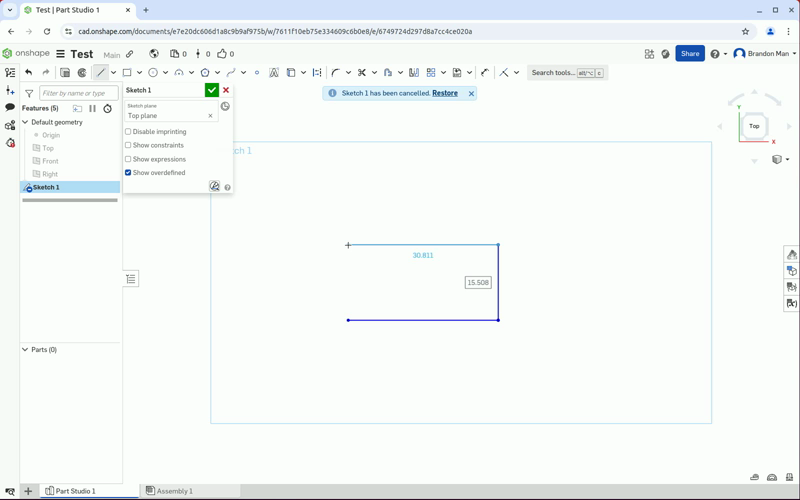
key_up(shift)
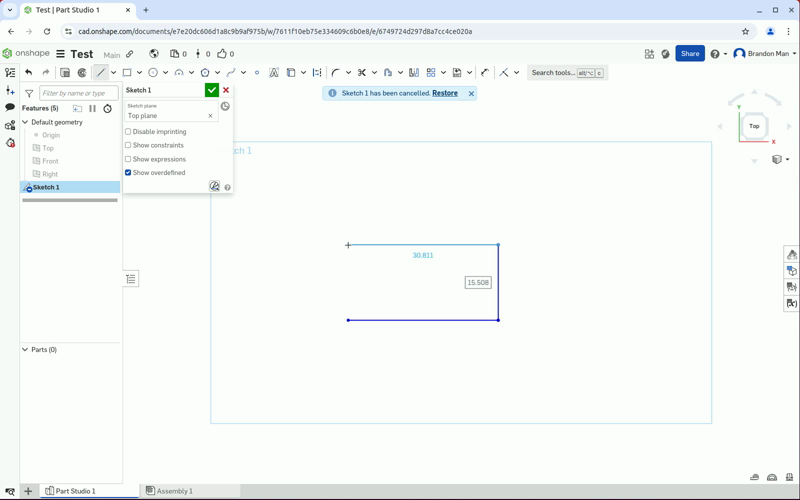
key_down(shift)
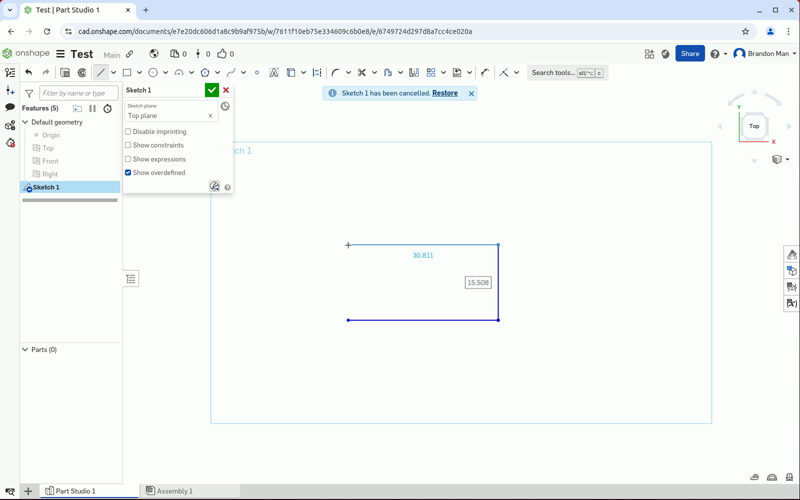
mouse_move(348, 320)
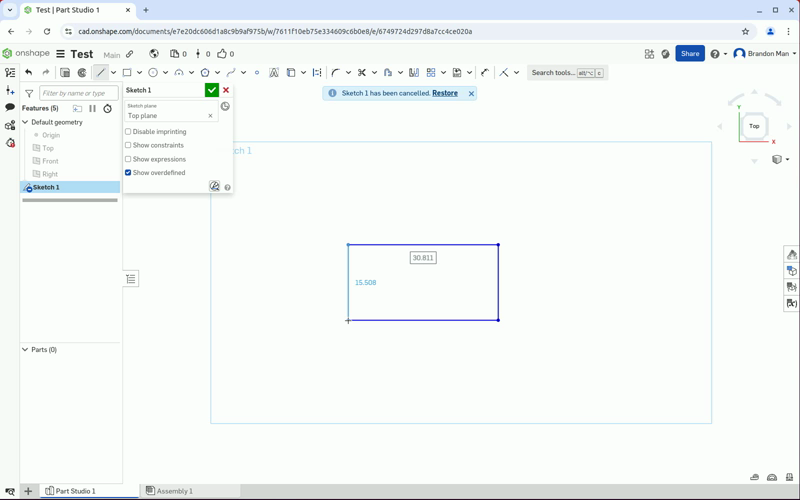
key_up(shift)
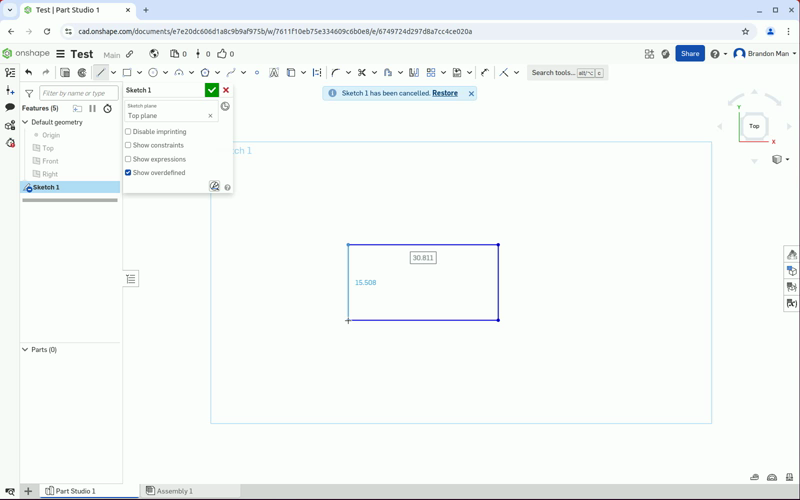
click(348, 320)
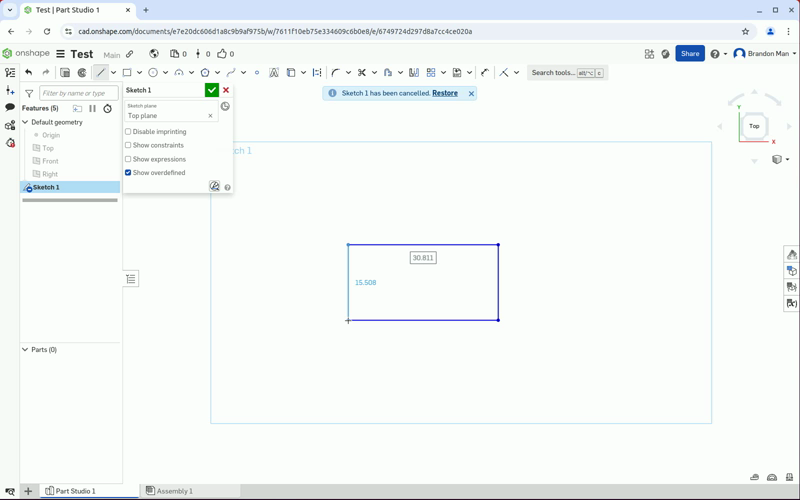
key(esc)
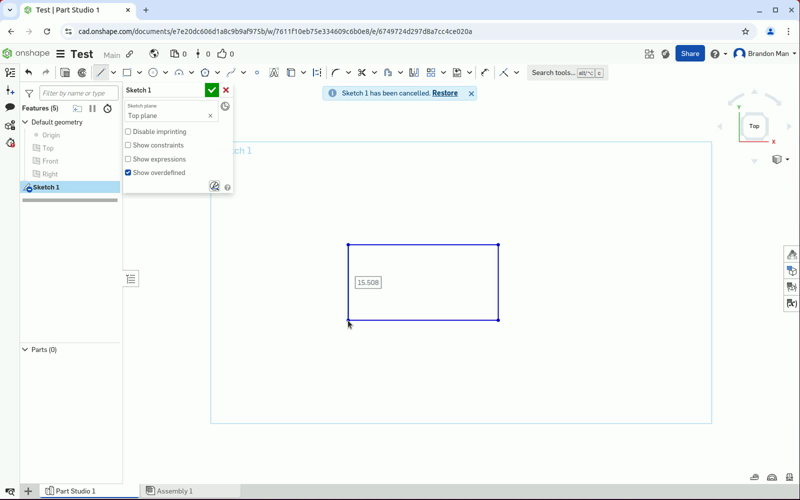
mouse_move(422, 310)
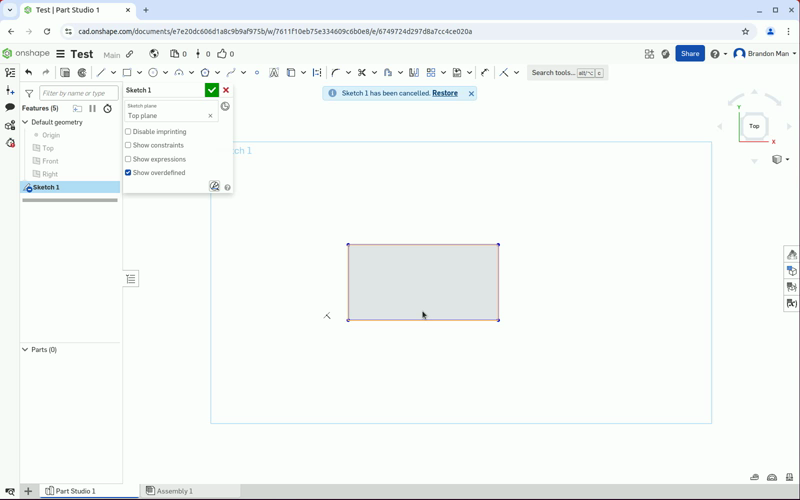
click(422, 310)
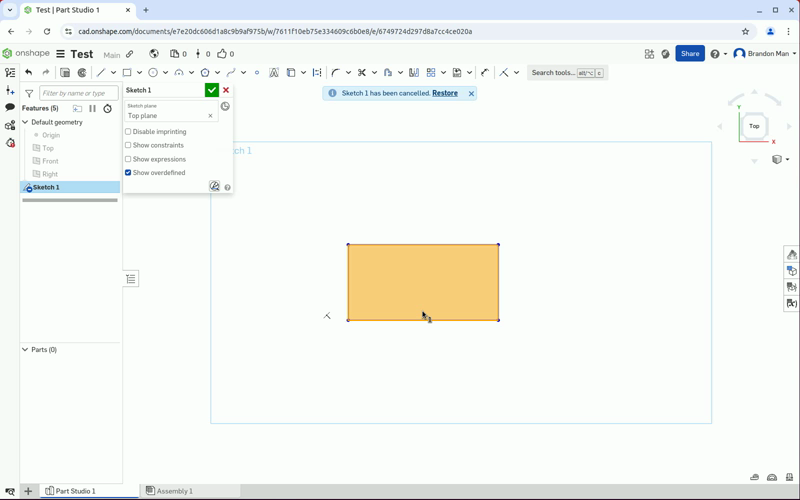
mouse_move(73, 352)
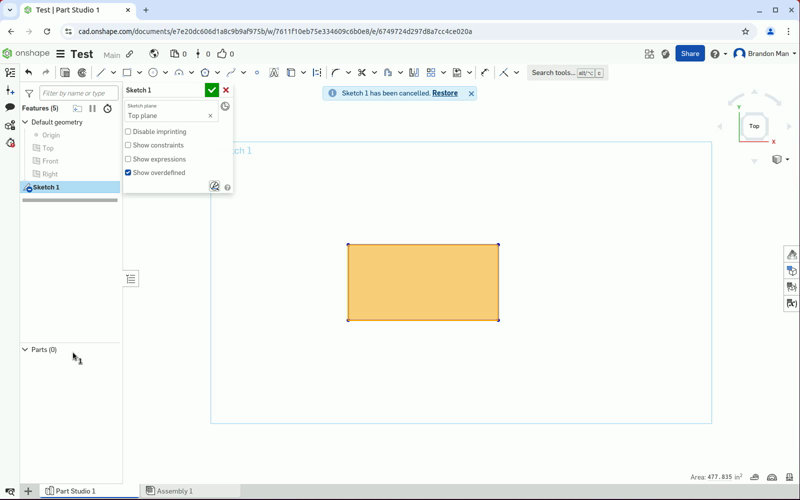
key(shift+y)
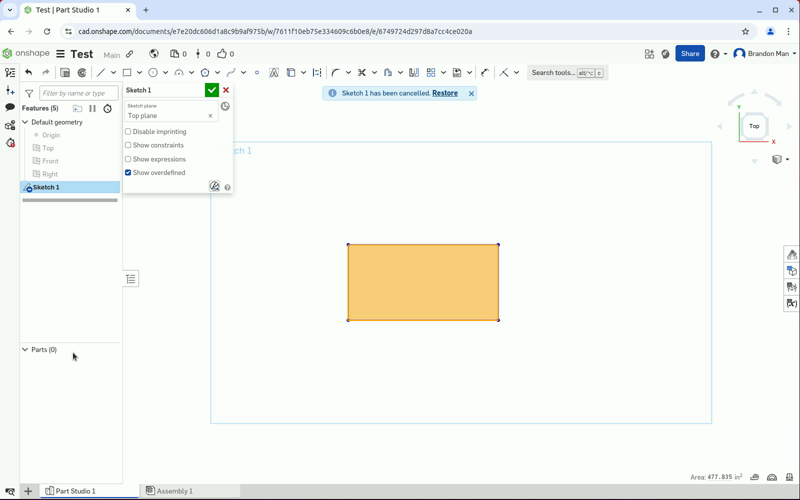
key(shift+e)
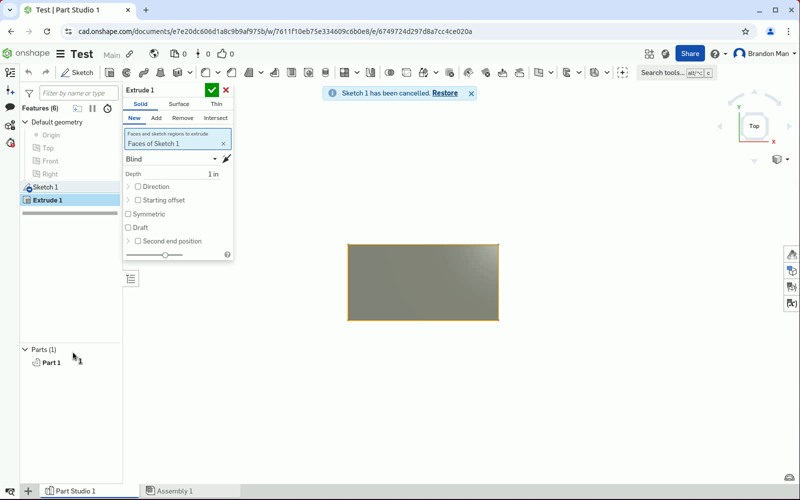
mouse_move(143, 106)
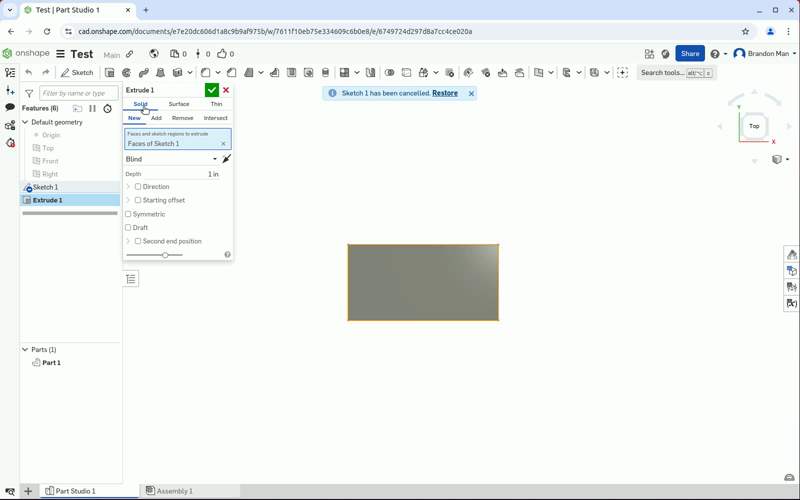
click(143, 106)
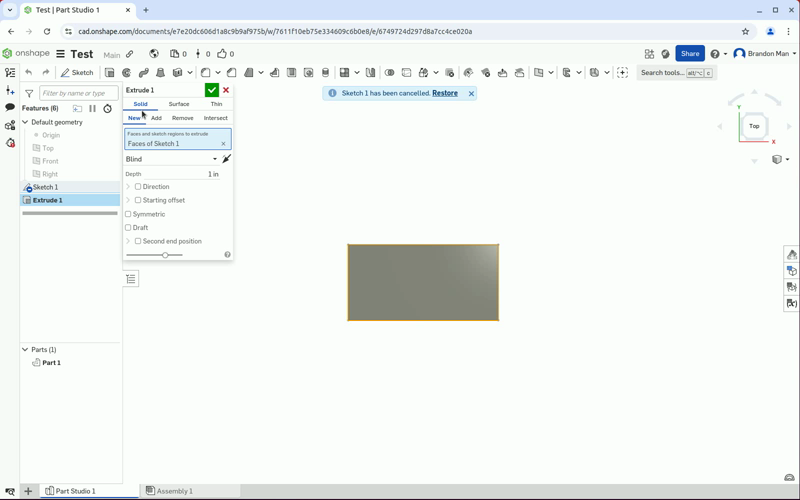
mouse_move(137, 120)
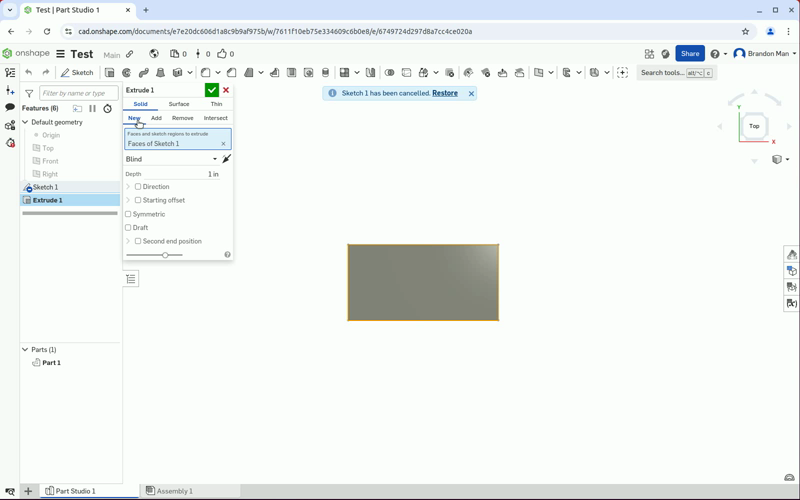
click(137, 120)
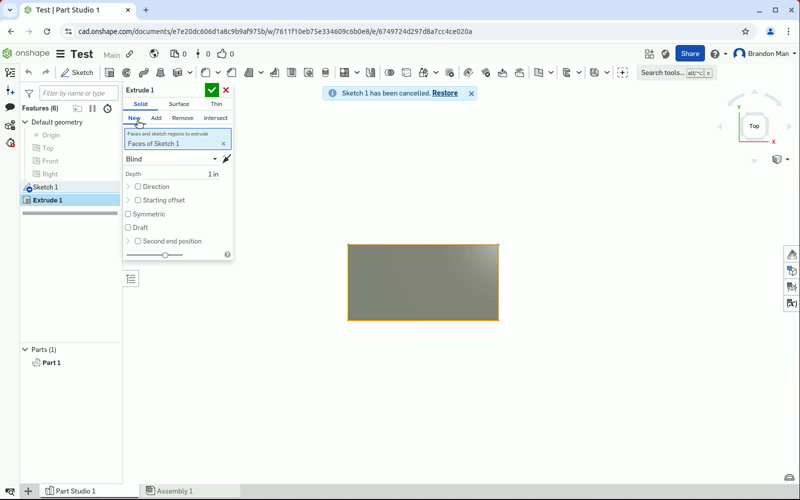
key(tab, 4)
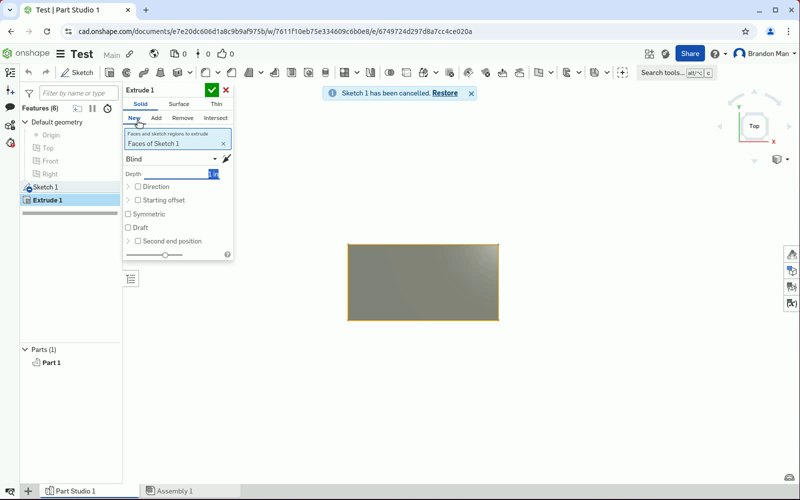
text(7.703)
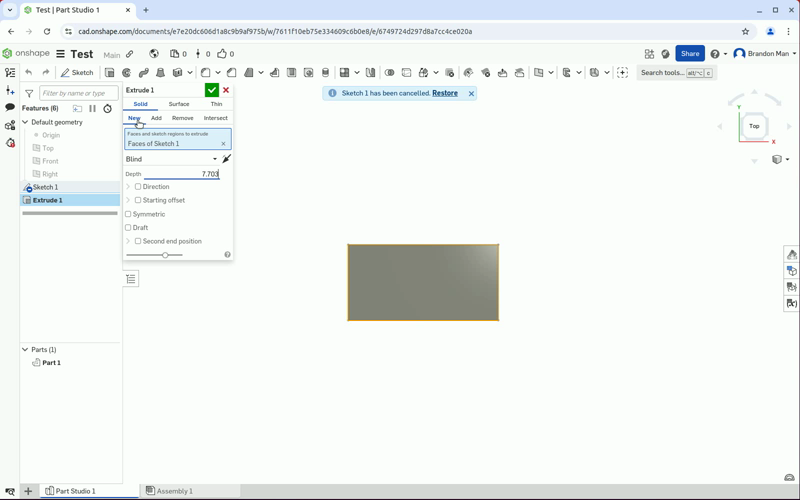
key(enter)
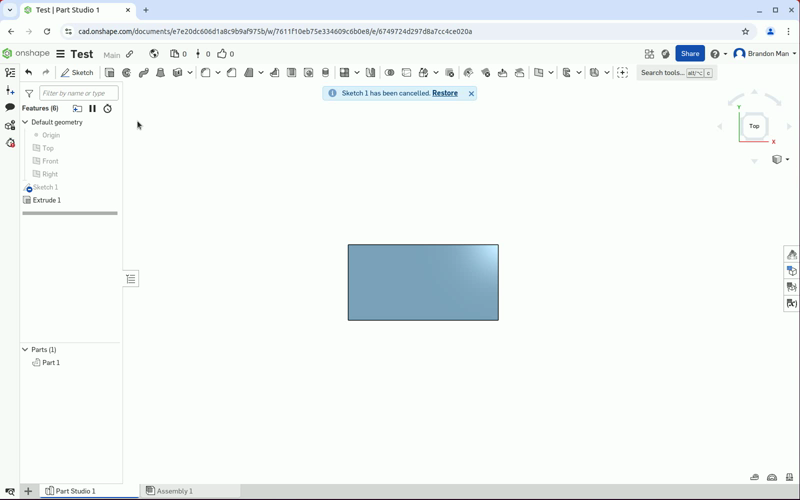
key(shift+h)
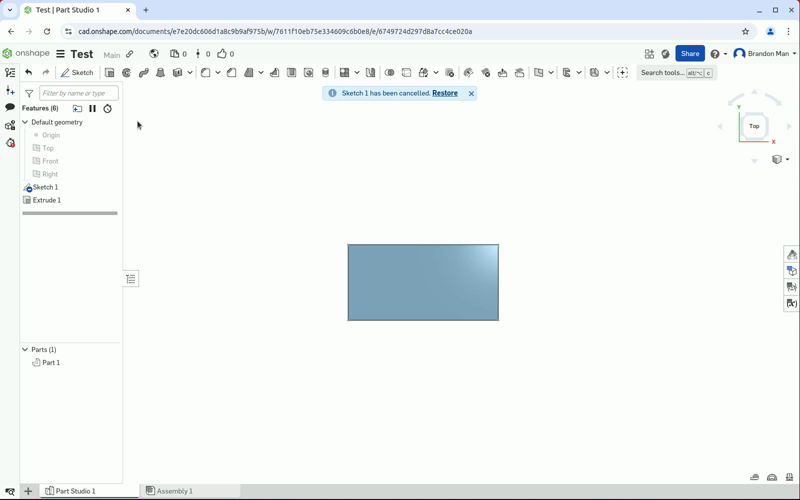
key(shift+h)
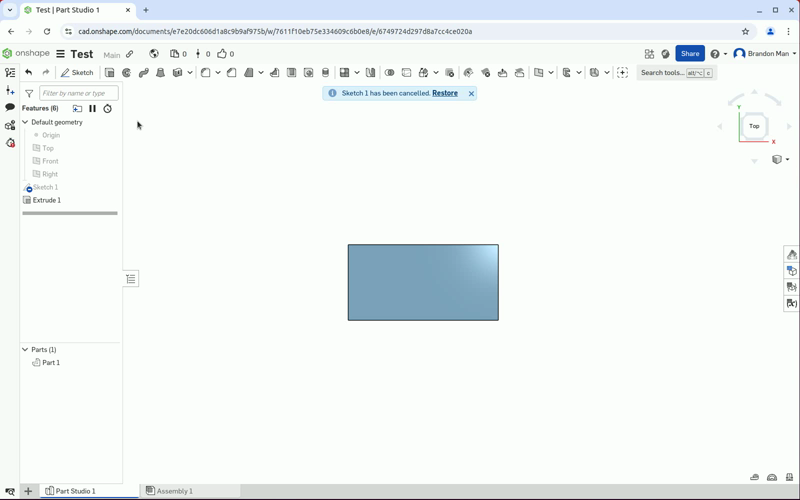
mouse_move(73, 189)
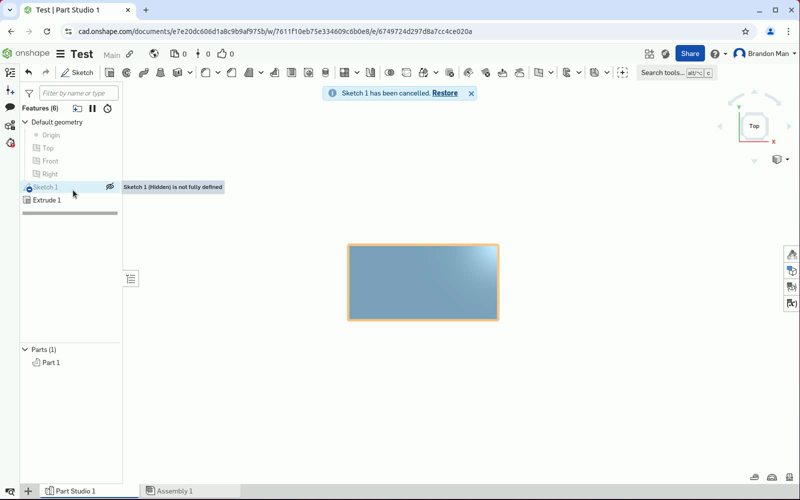
click(73, 189)
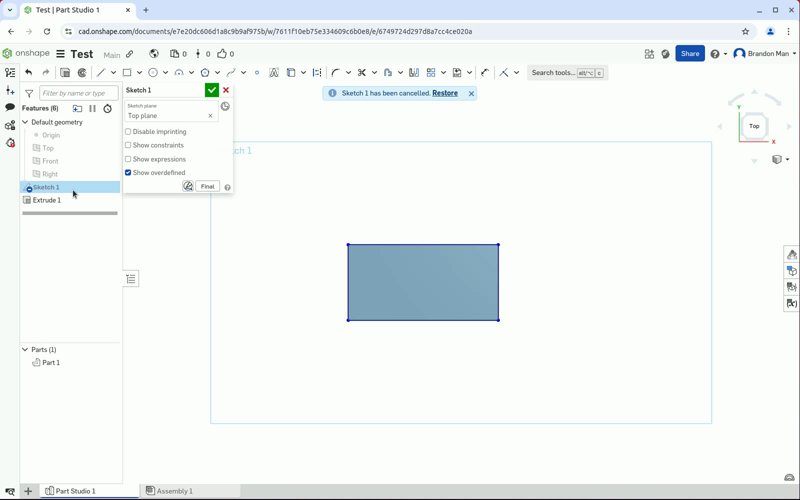
mouse_move(229, 92)
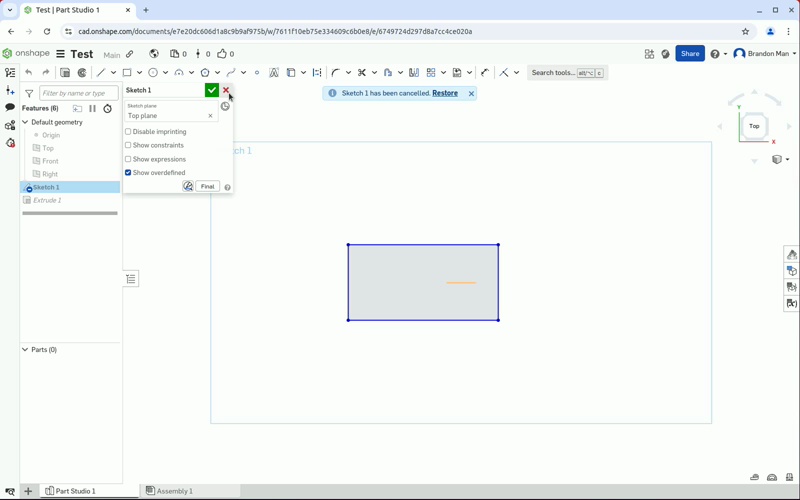
click(229, 92)
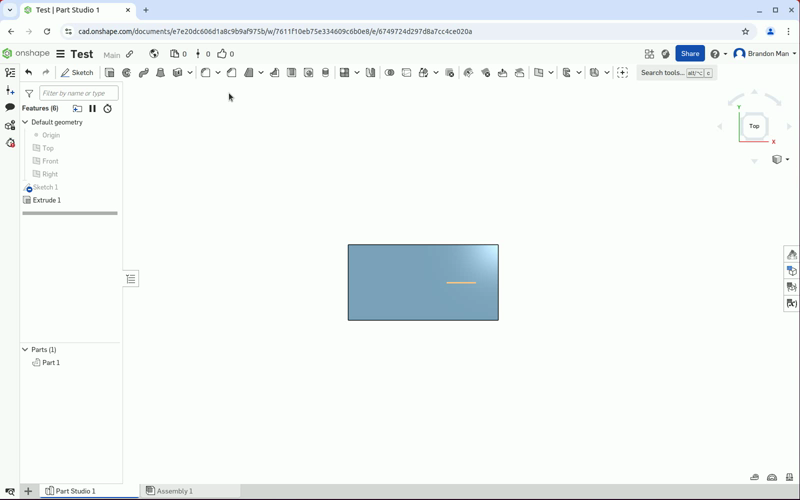
mouse_move(541, 75)
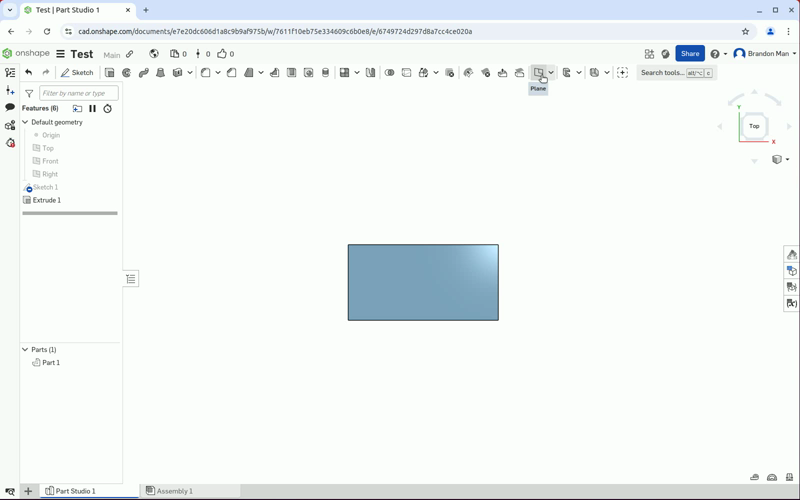
click(541, 75)
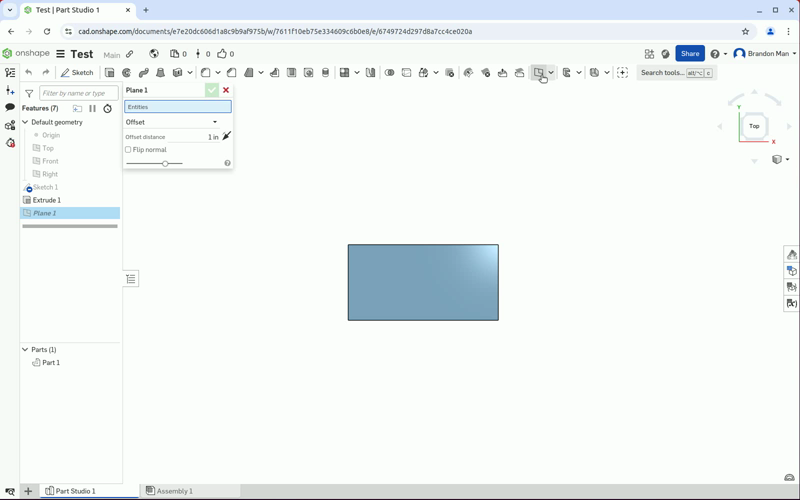
mouse_move(73, 150)
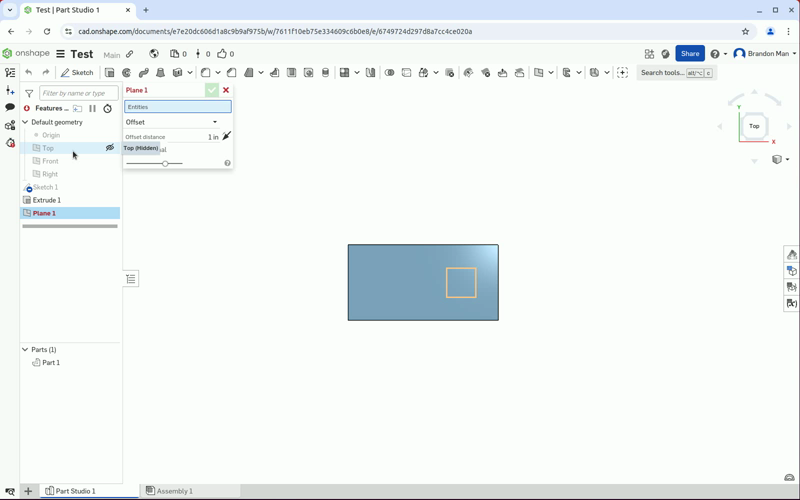
click(73, 150)
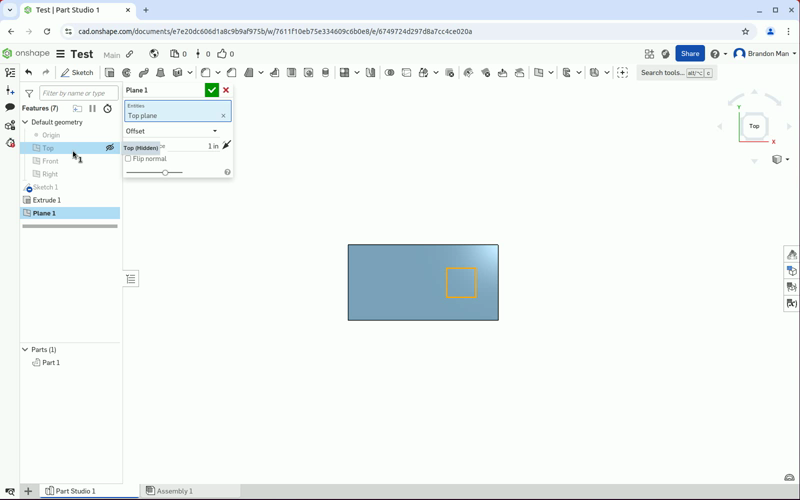
key(tab, 2)
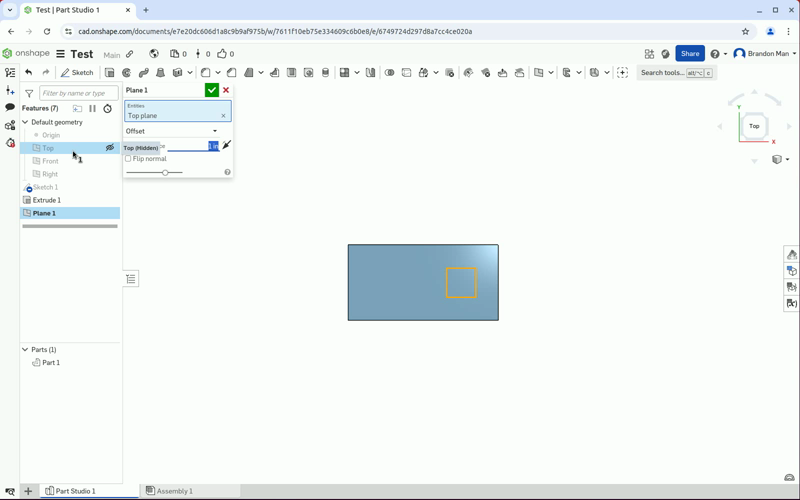
text(7.703)
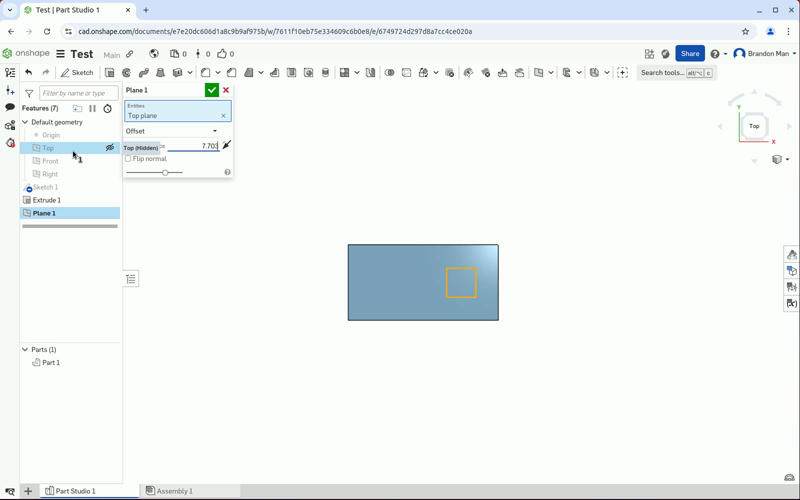
key(enter, 2)
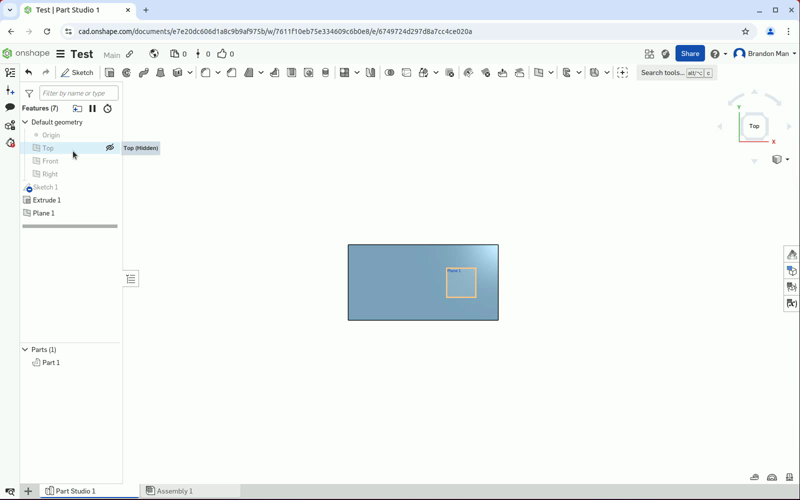
key(shift+s)
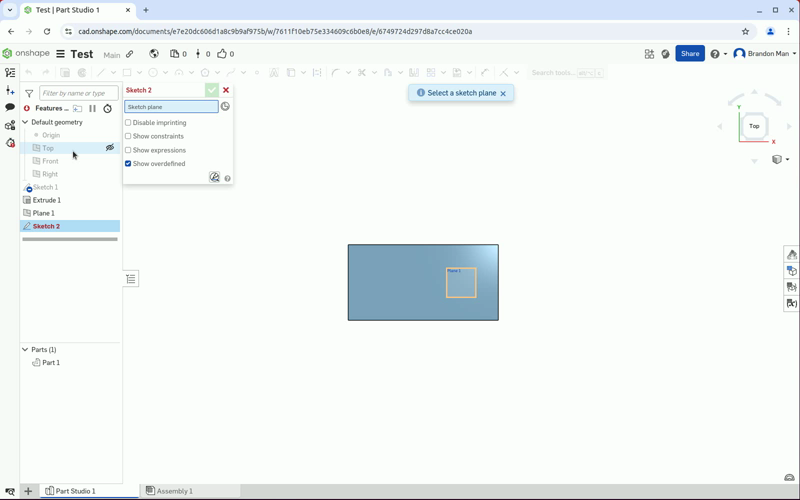
mouse_move(73, 215)
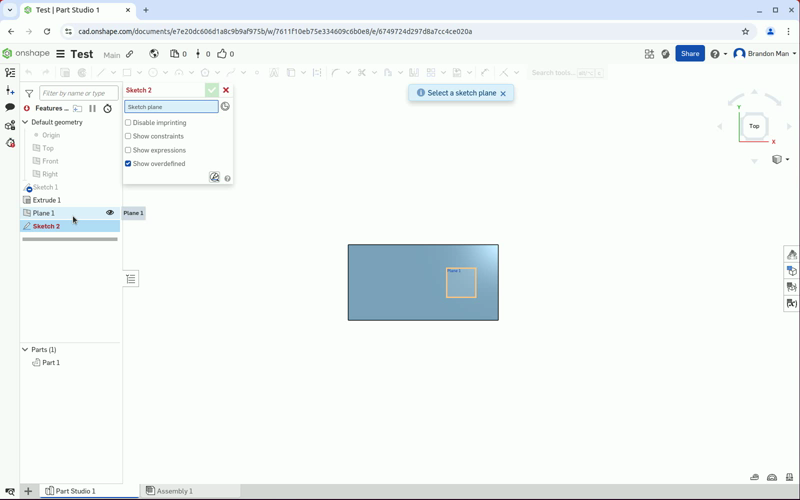
click(73, 215)
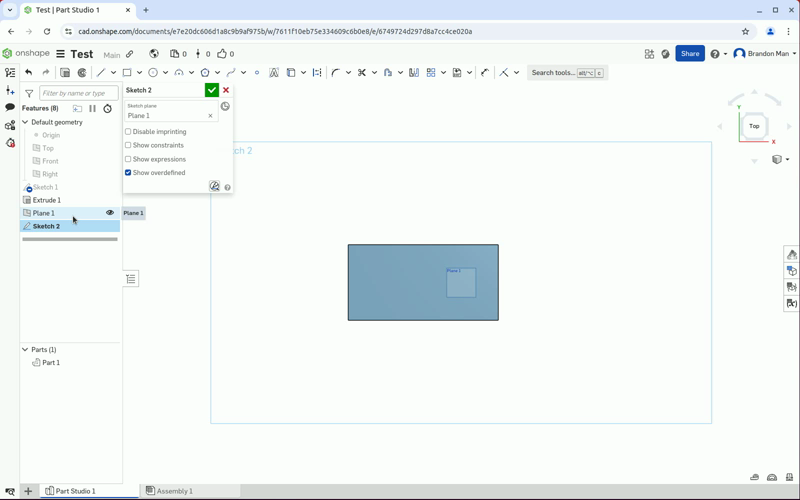
mouse_move(73, 352)
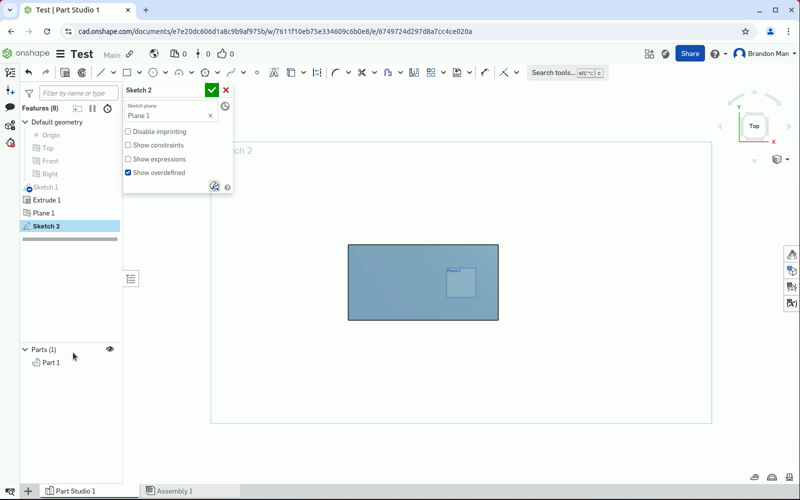
key(y)
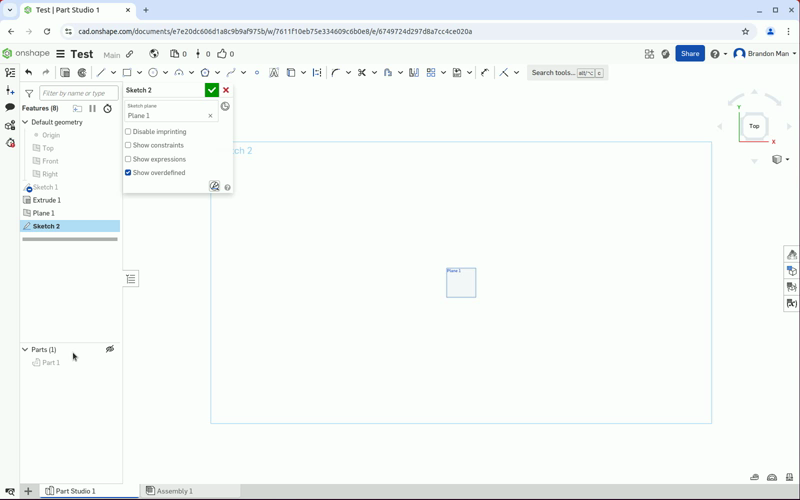
key(c)
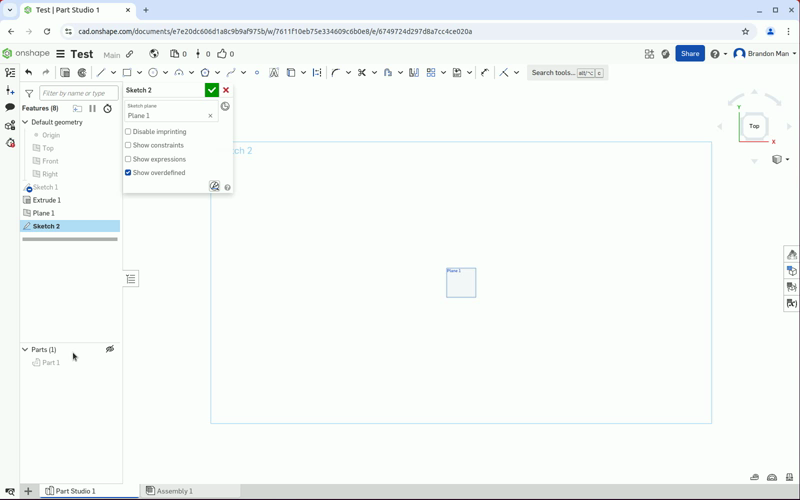
key_down(shift)
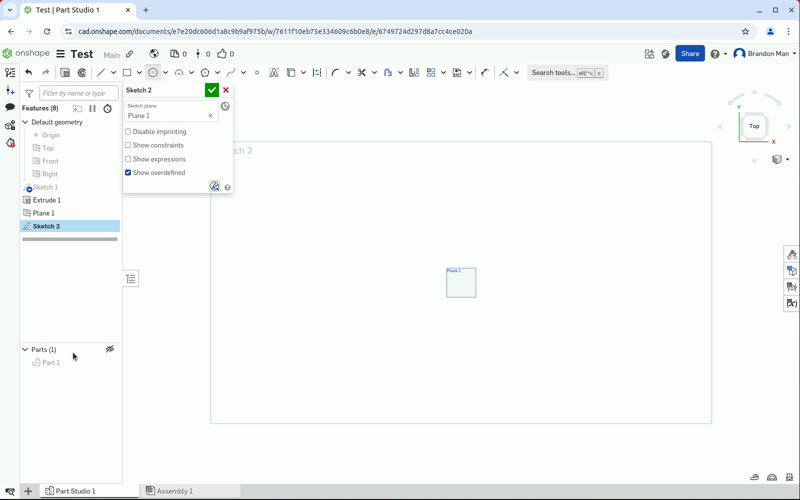
mouse_move(461, 282)
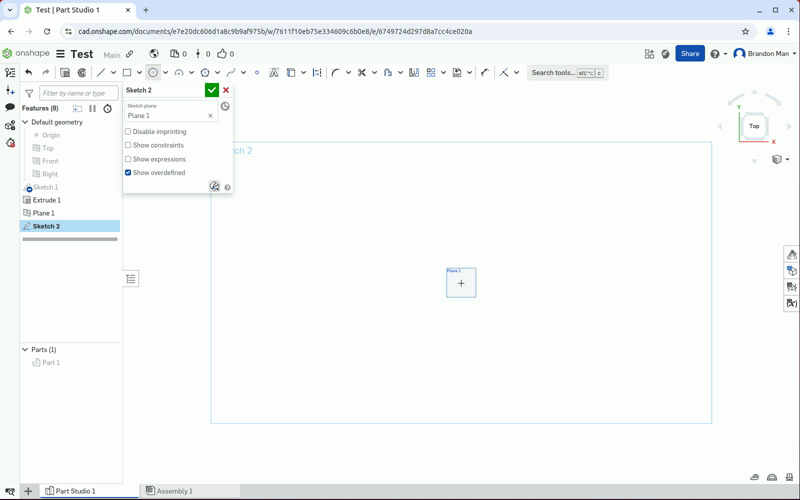
click(461, 282)
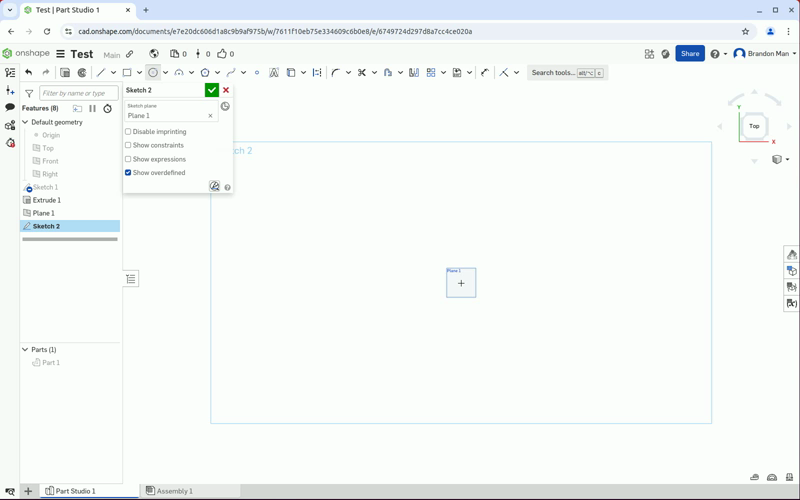
key_up(shift)
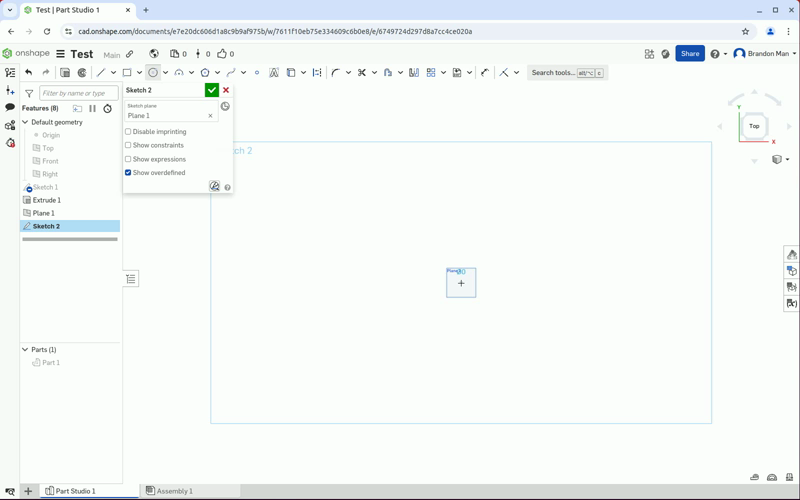
mouse_move(480, 282)
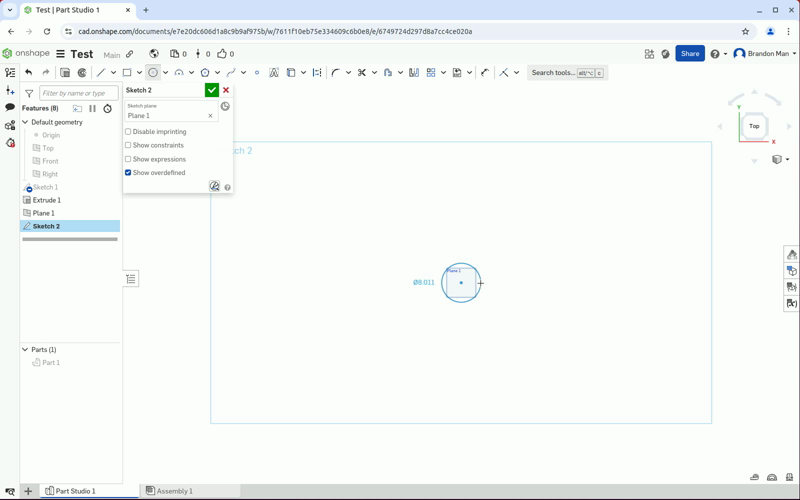
click(480, 282)
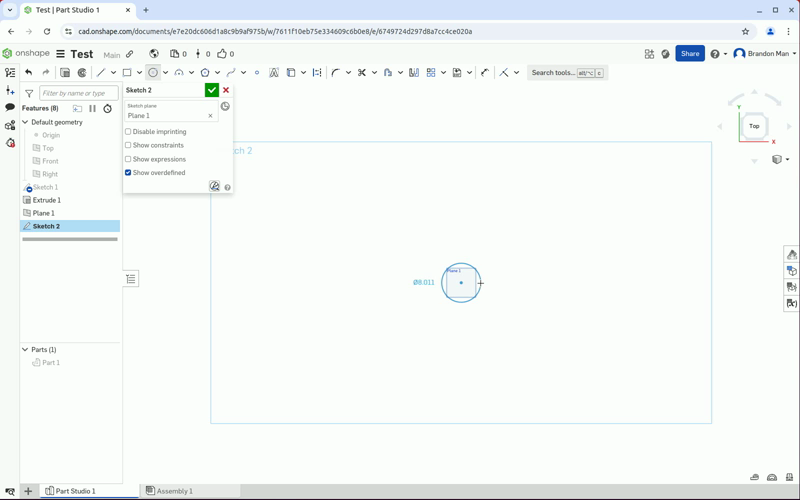
key(esc)
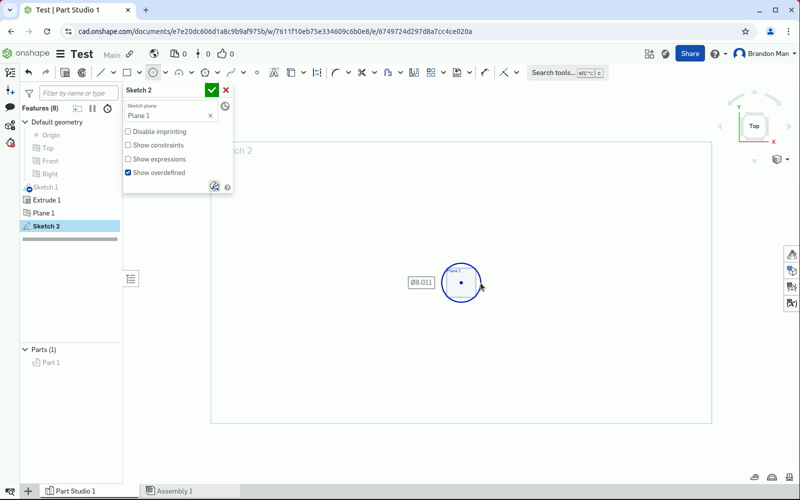
mouse_move(471, 274)
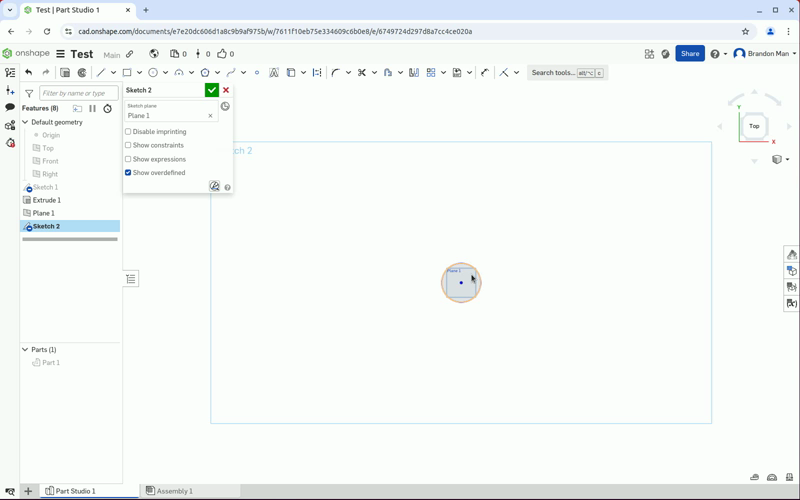
scroll(6)
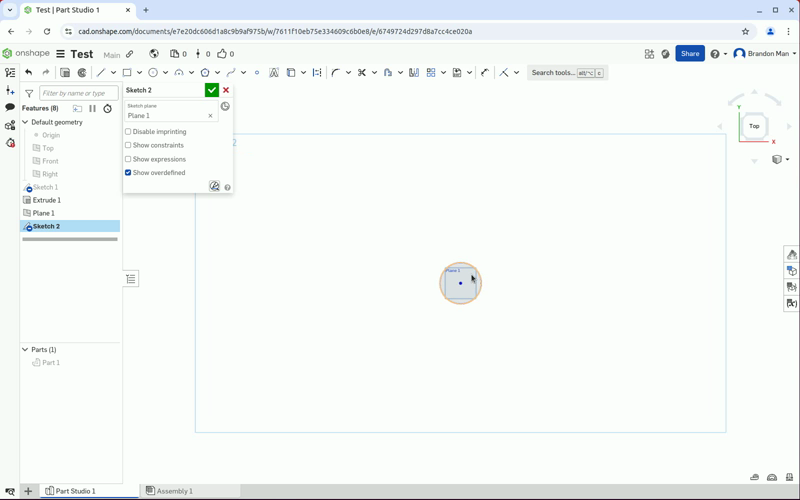
scroll(6)
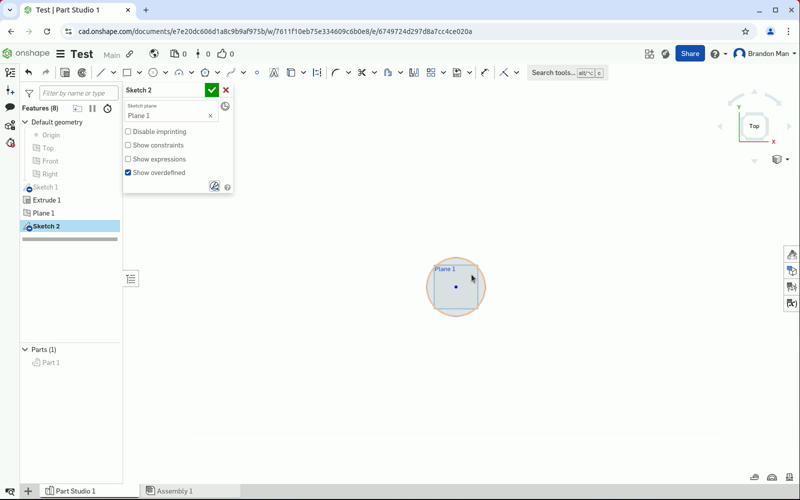
scroll(6)
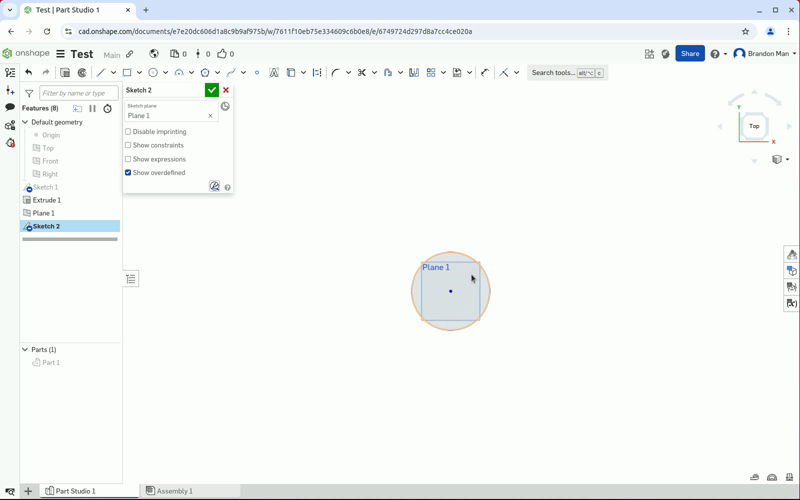
scroll(6)
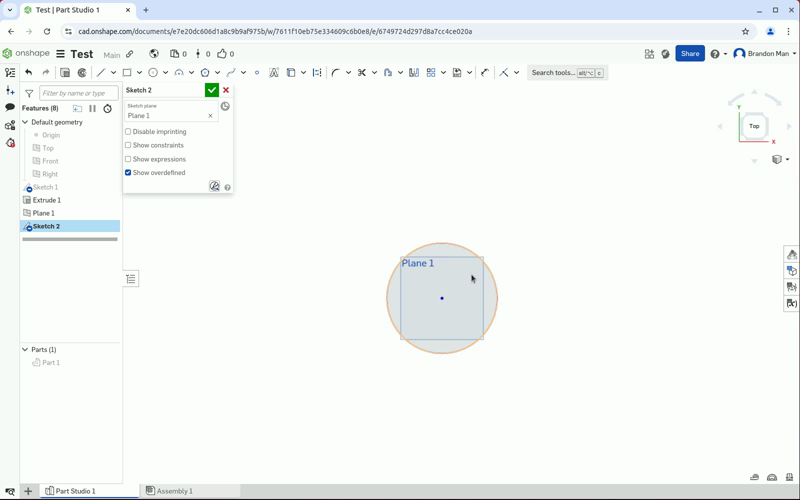
scroll(6)
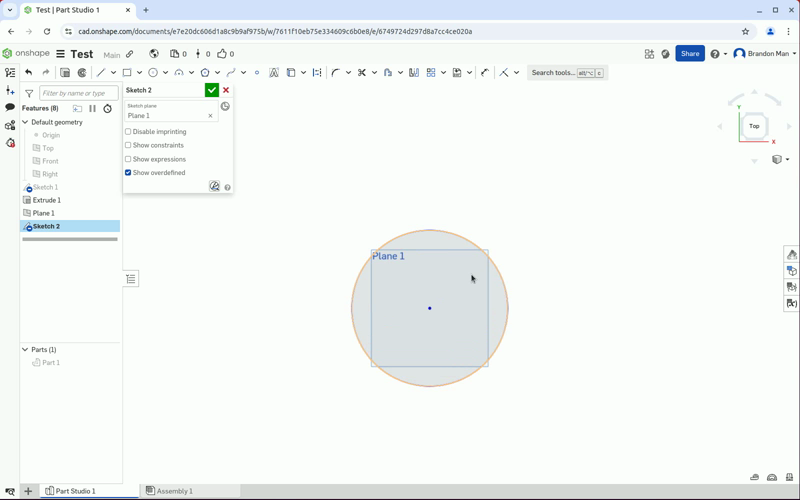
scroll(6)
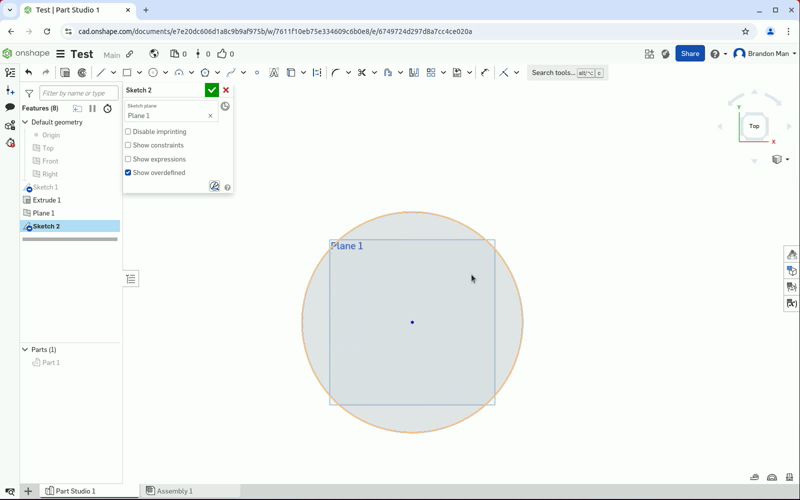
scroll(6)
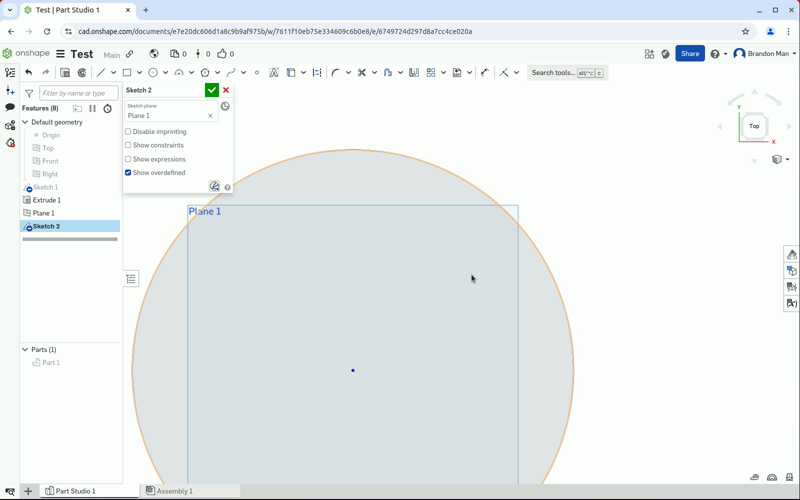
click(471, 274)
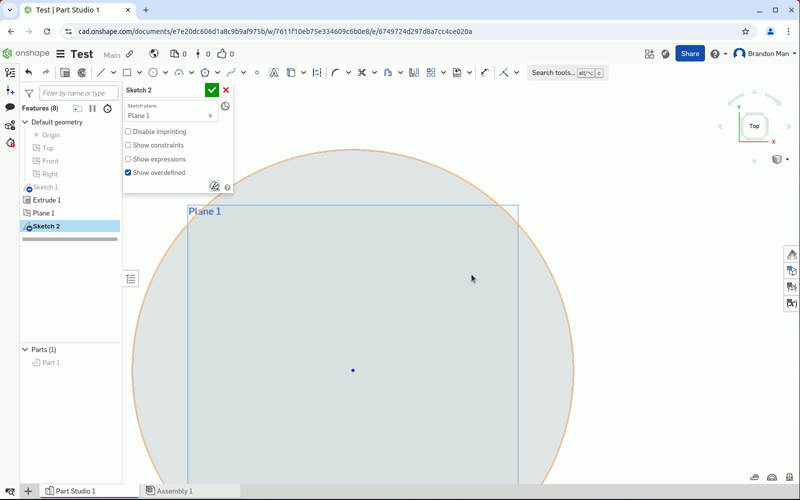
scroll(-6)
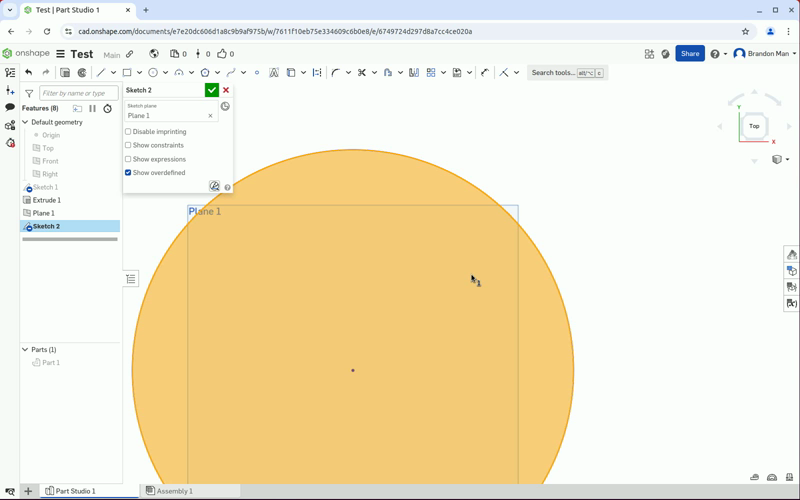
scroll(-6)
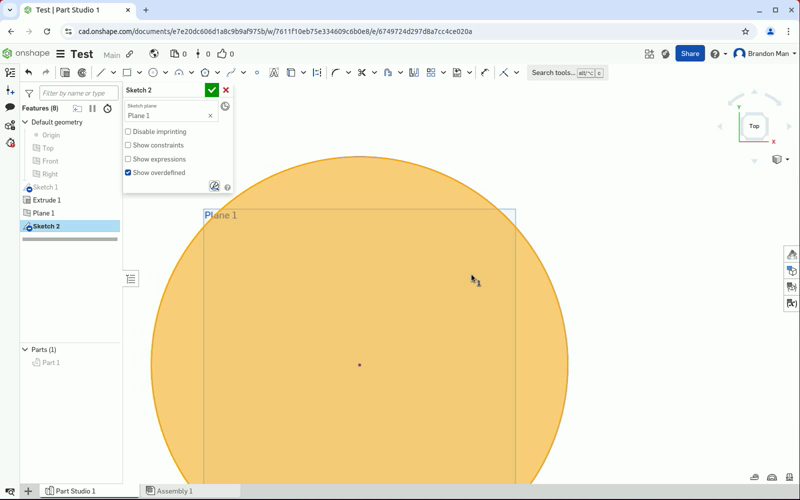
scroll(-6)
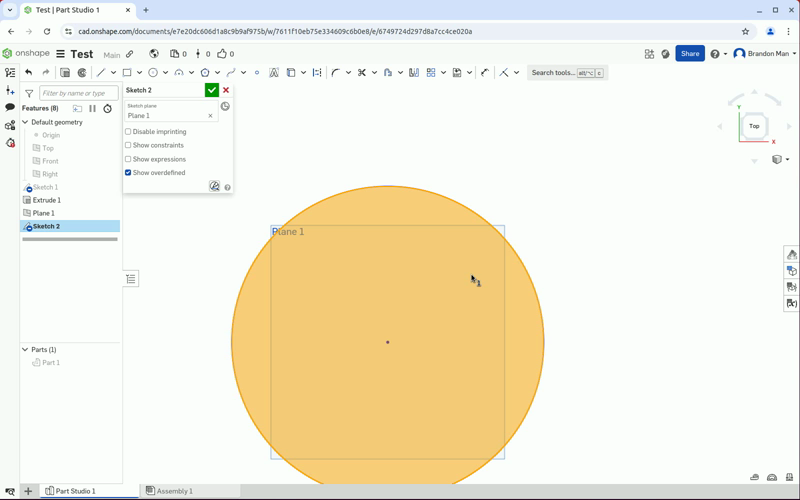
scroll(-6)
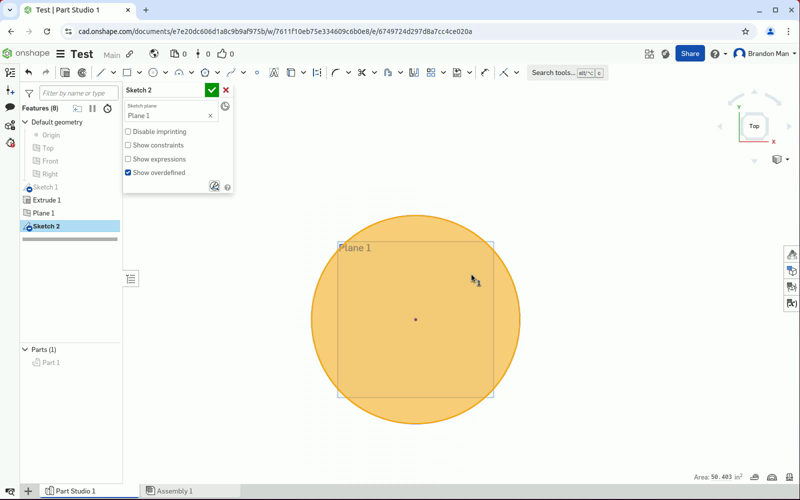
scroll(-6)
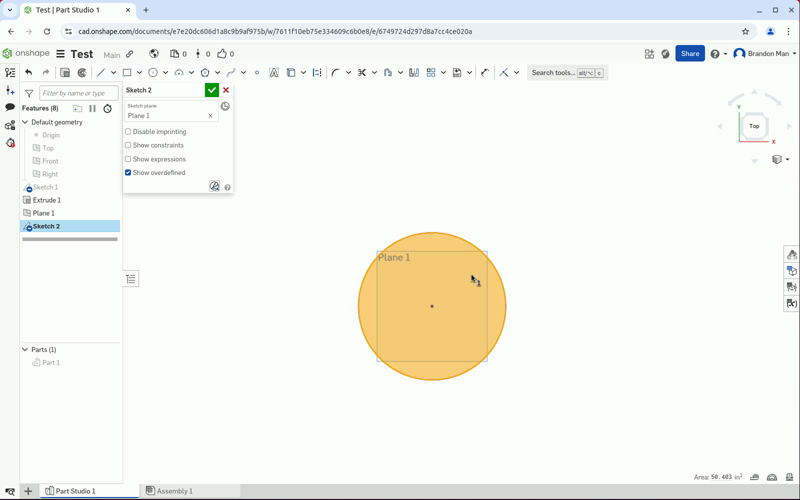
scroll(-6)
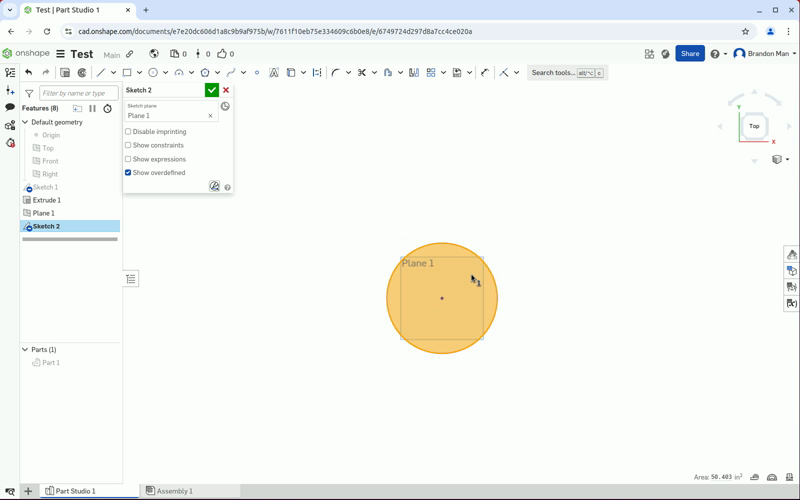
scroll(-6)
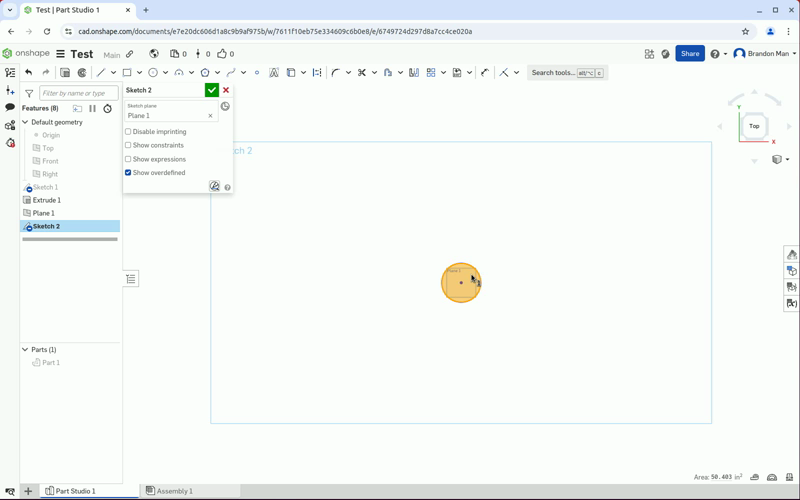
mouse_move(73, 352)
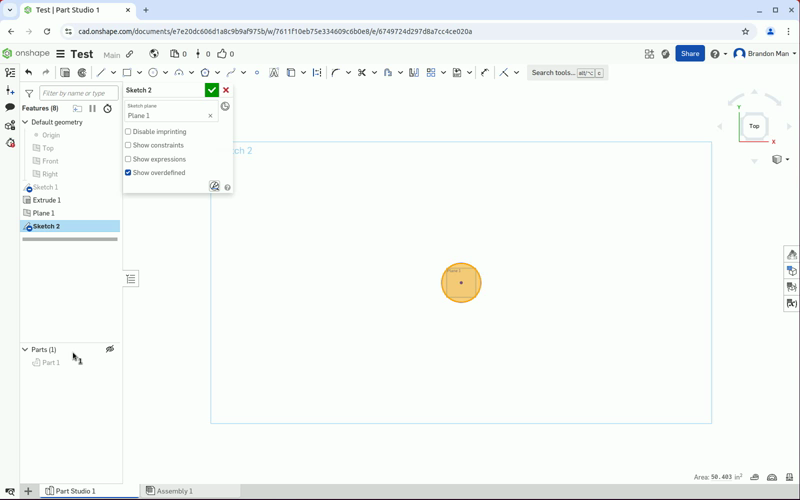
key(shift+y)
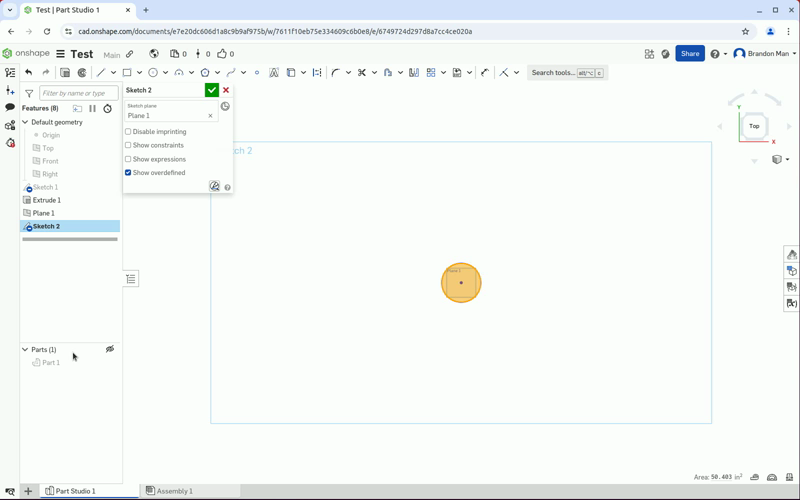
key(shift+e)
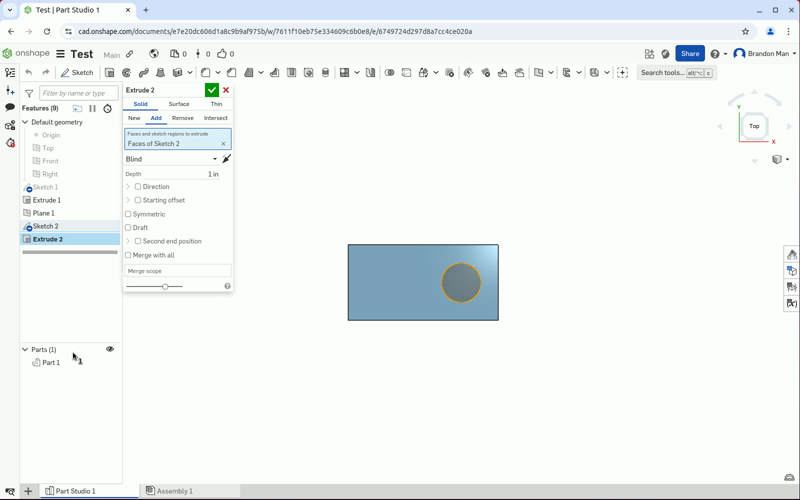
mouse_move(143, 106)
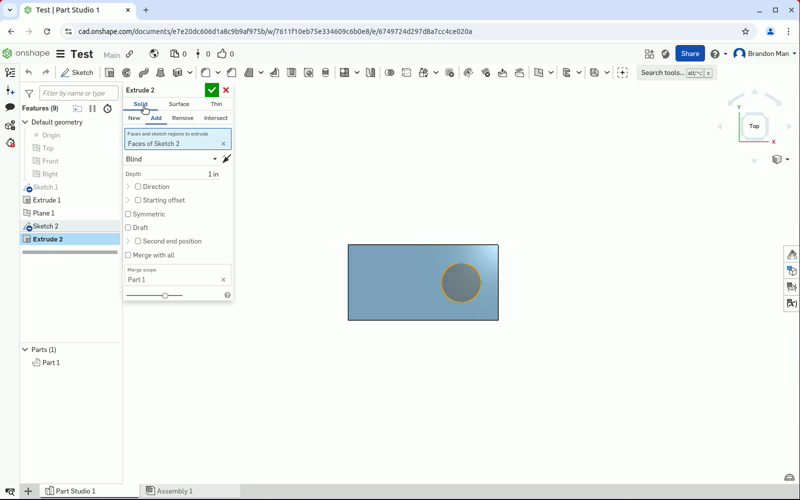
click(143, 106)
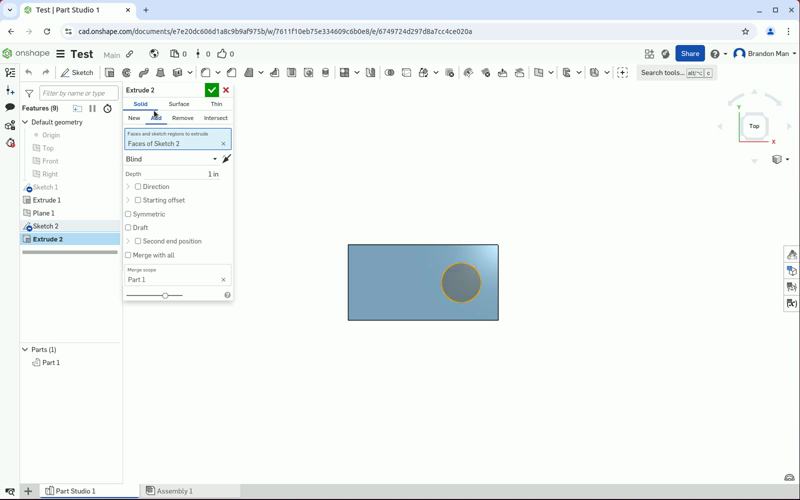
mouse_move(186, 120)
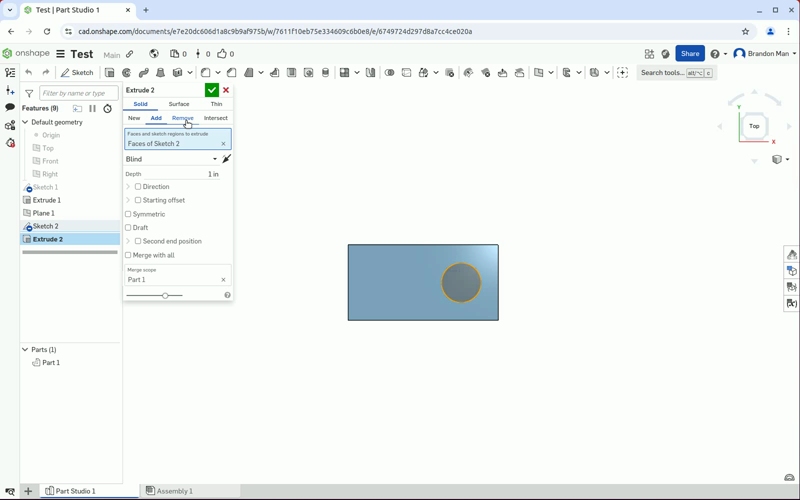
click(186, 120)
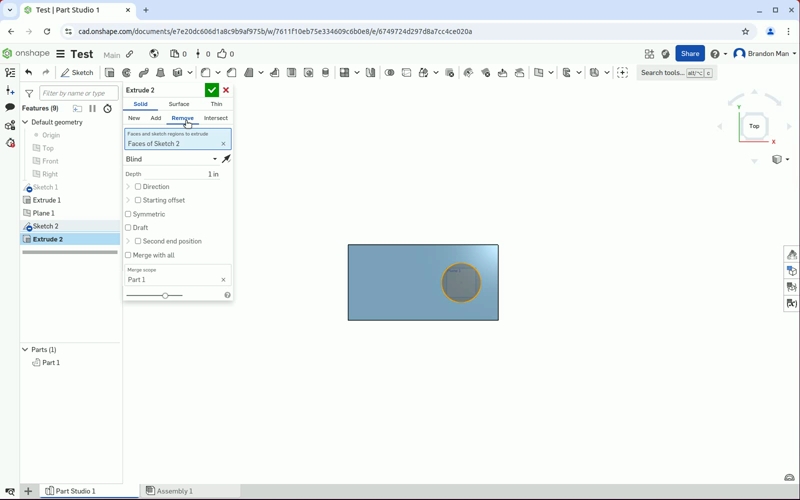
key(tab, 4)
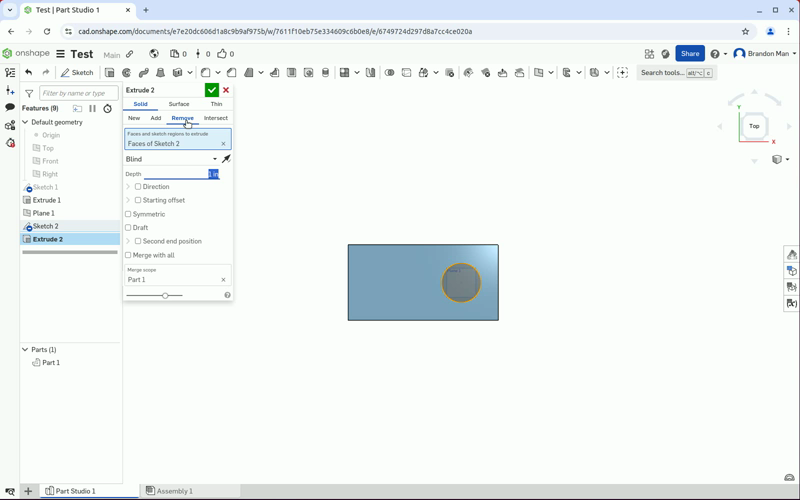
text(6.258)
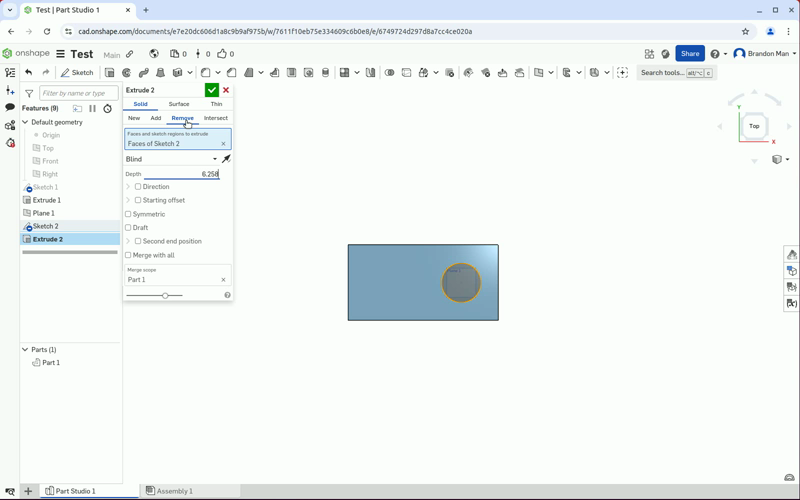
key(tab, 6)
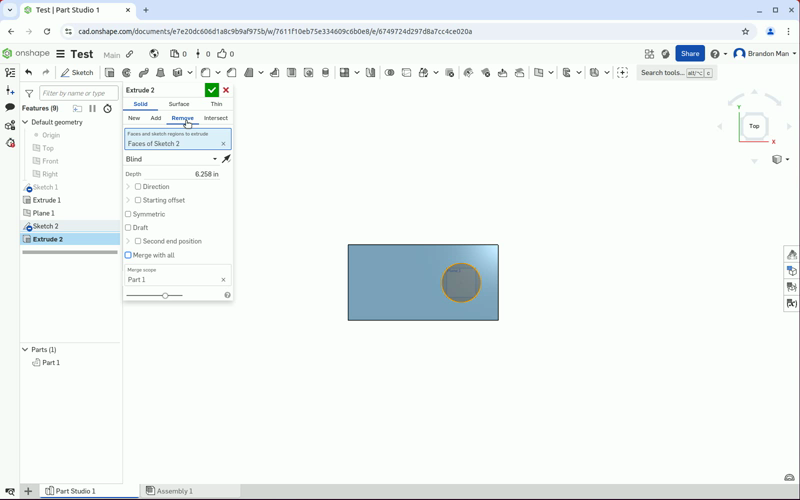
key(space)
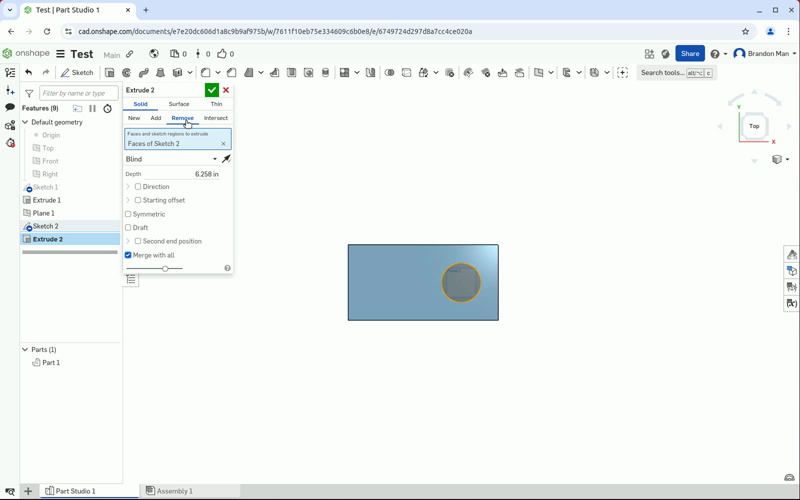
key(enter)
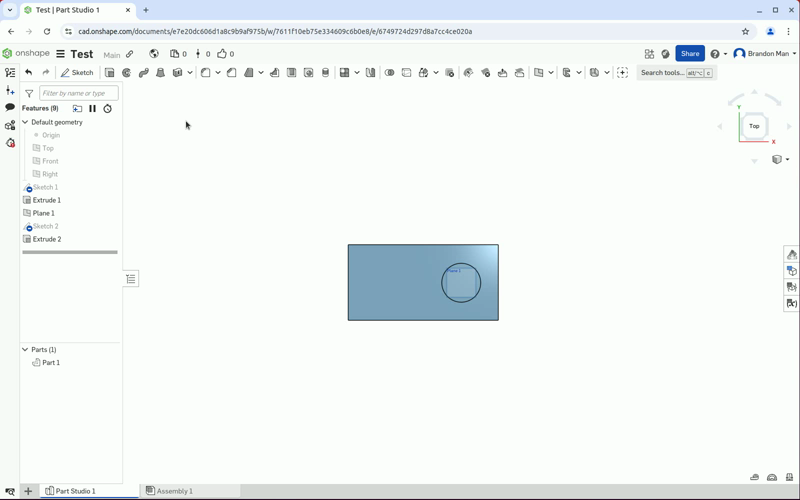
key(shift+h)
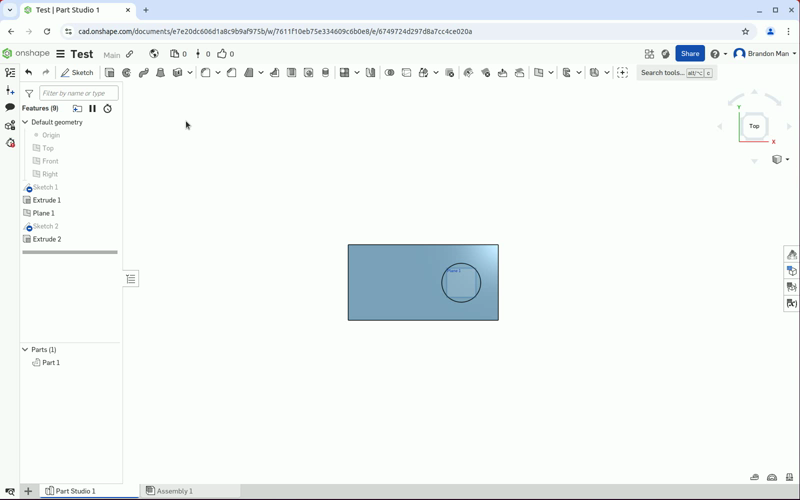
key(shift+h)
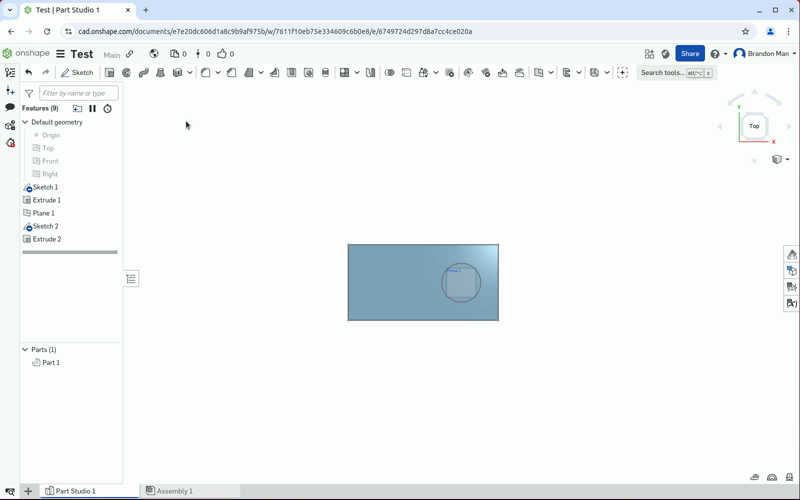
key(shift+7)
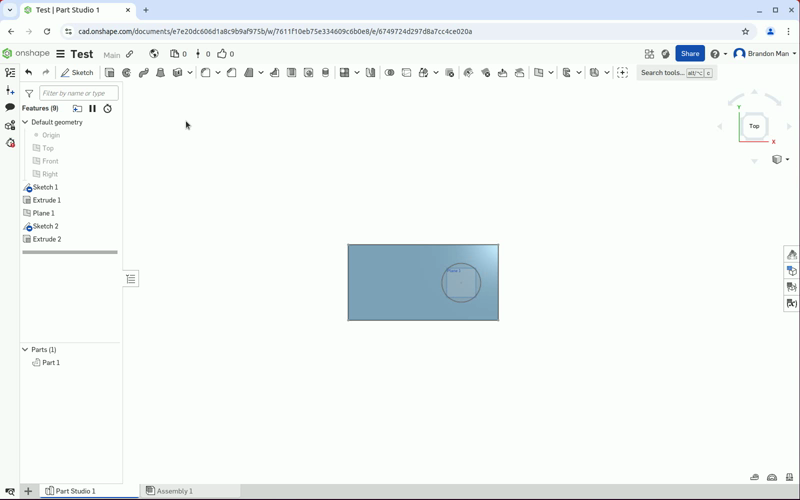
key(up, 3)
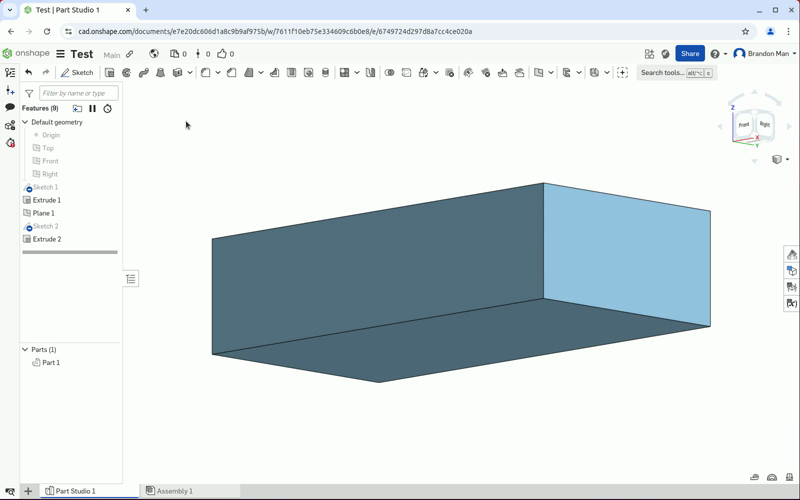
key(left, 3)
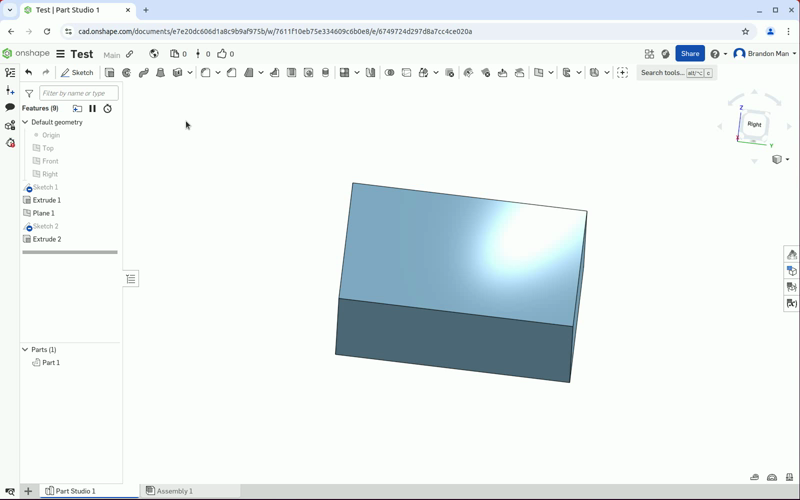
key(right, 3)
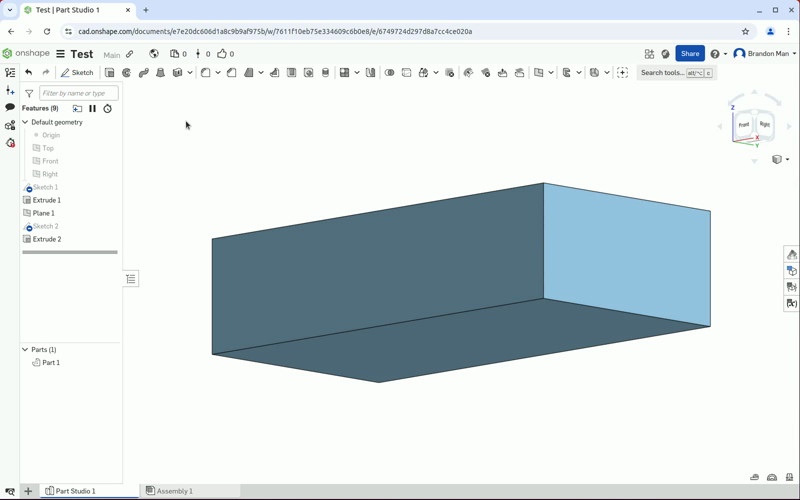
key(down, 3)
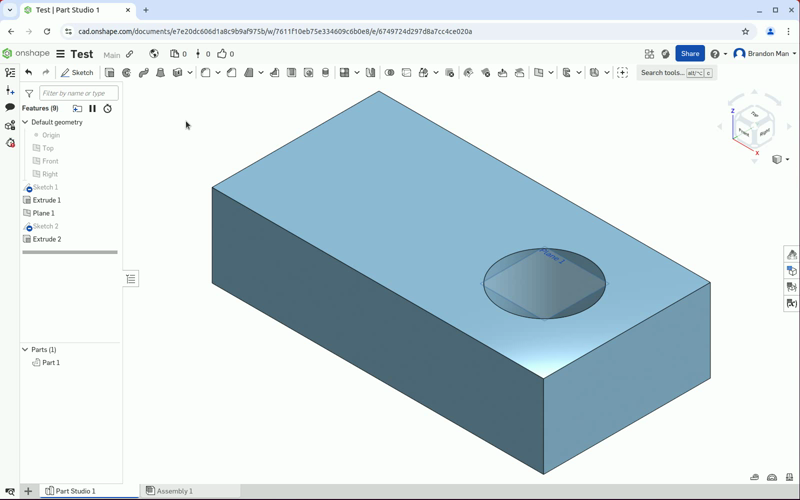
mouse_move(73, 189)
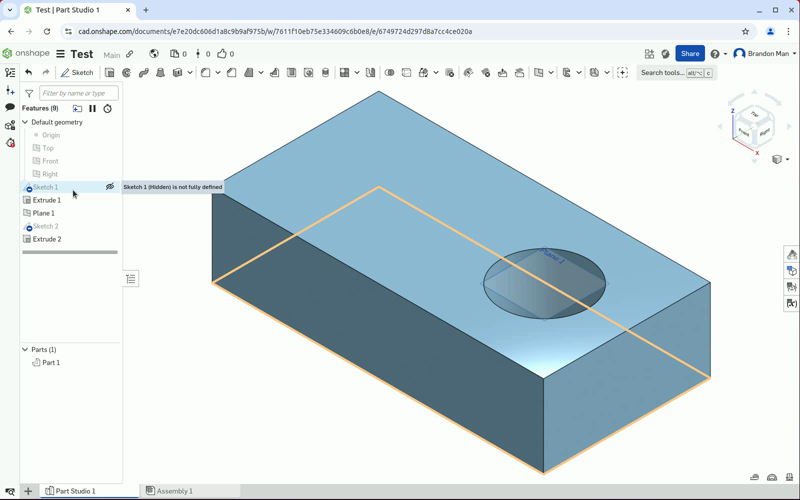
click(73, 189)